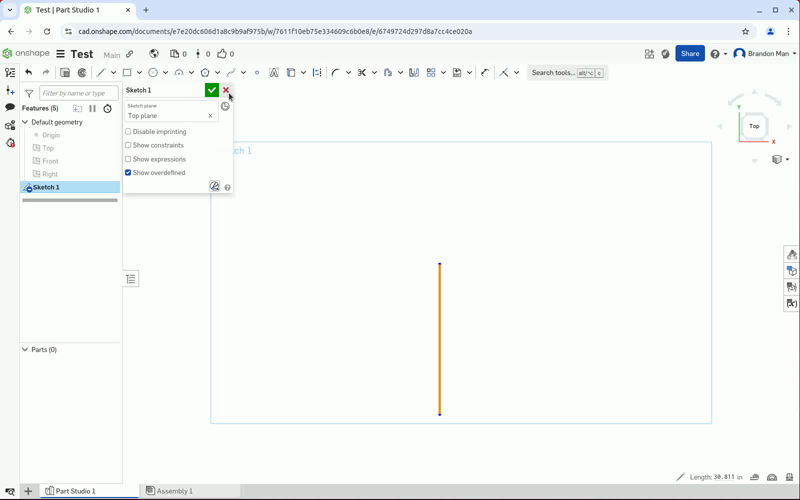
key(shift+h)
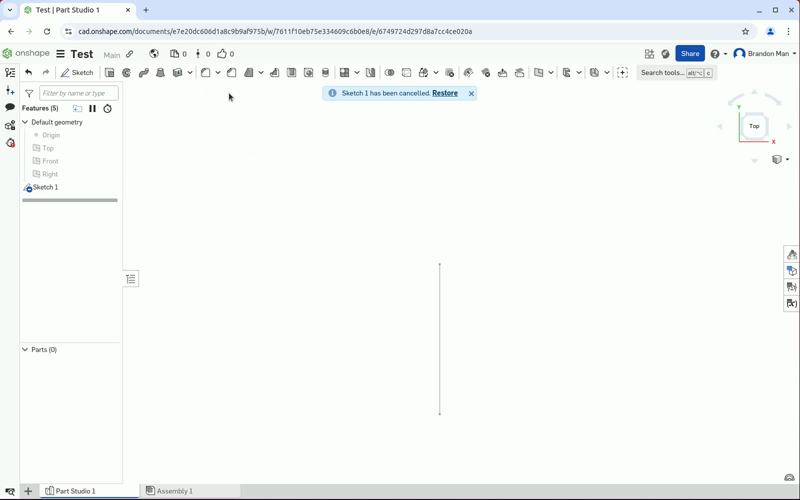
key(shift+s)
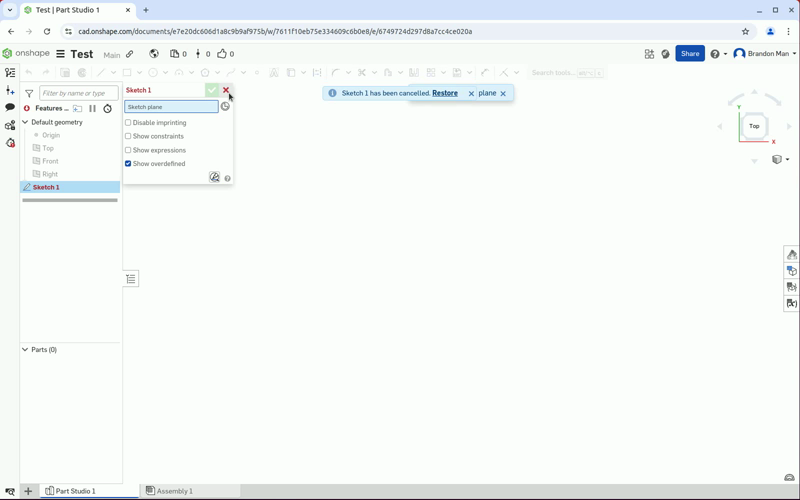
mouse_move(73, 150)
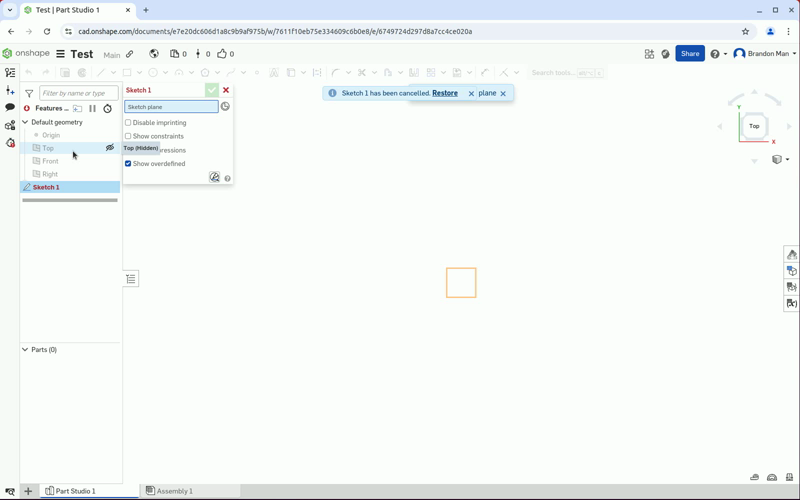
click(73, 150)
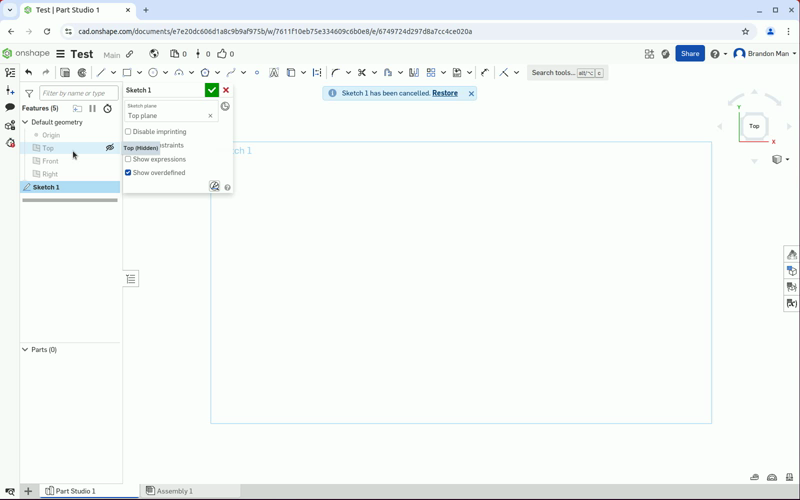
mouse_move(73, 352)
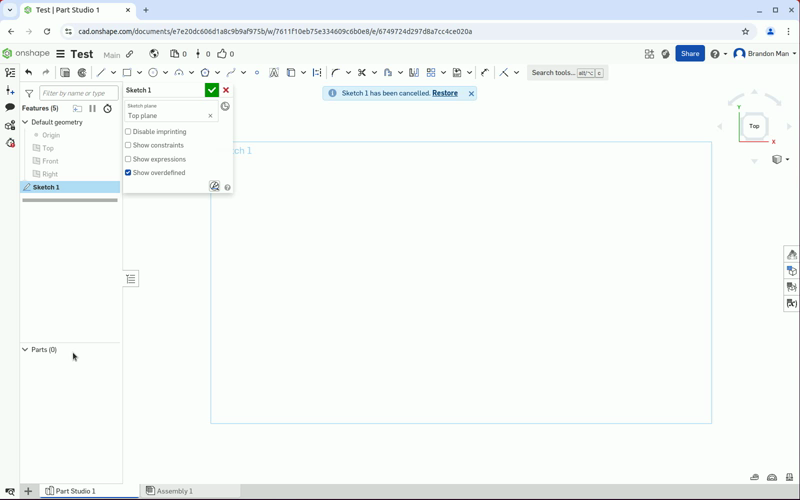
key(y)
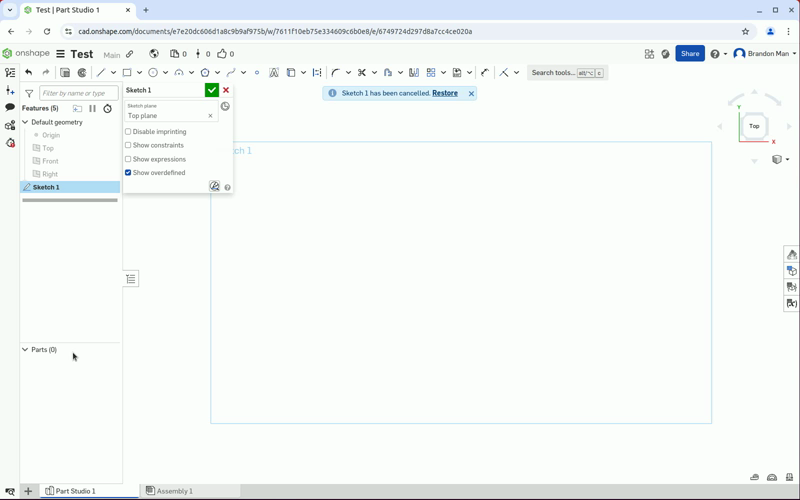
key(c)
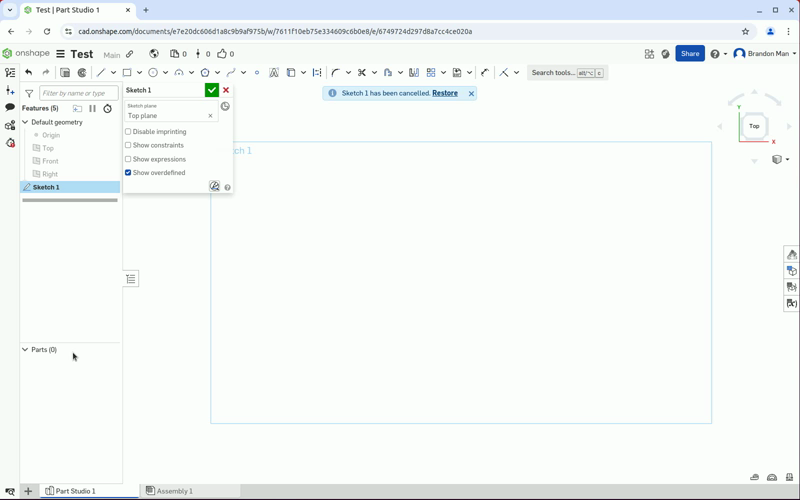
key_down(shift)
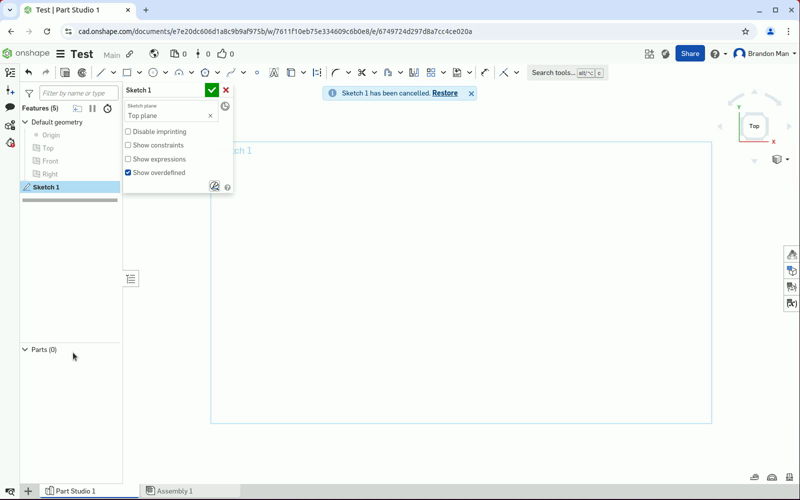
mouse_move(460, 282)
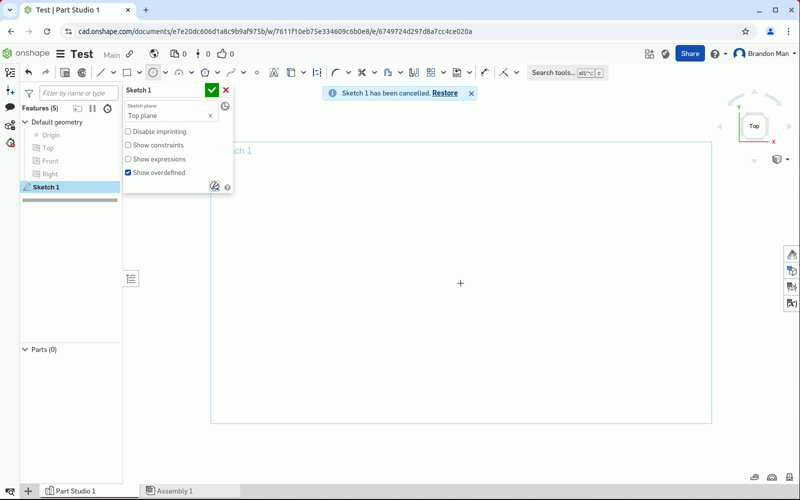
click(460, 282)
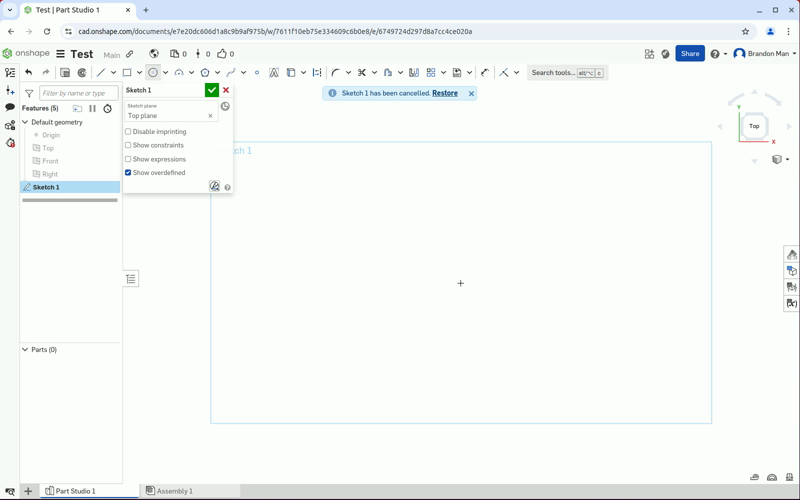
key_up(shift)
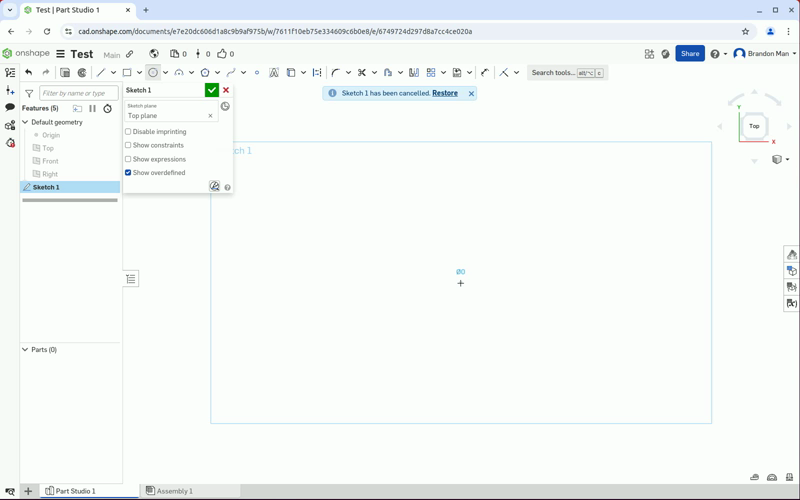
mouse_move(477, 282)
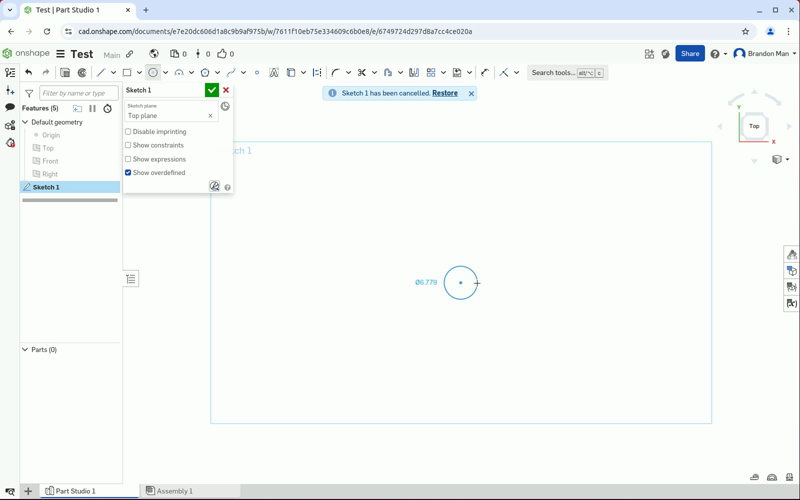
click(477, 282)
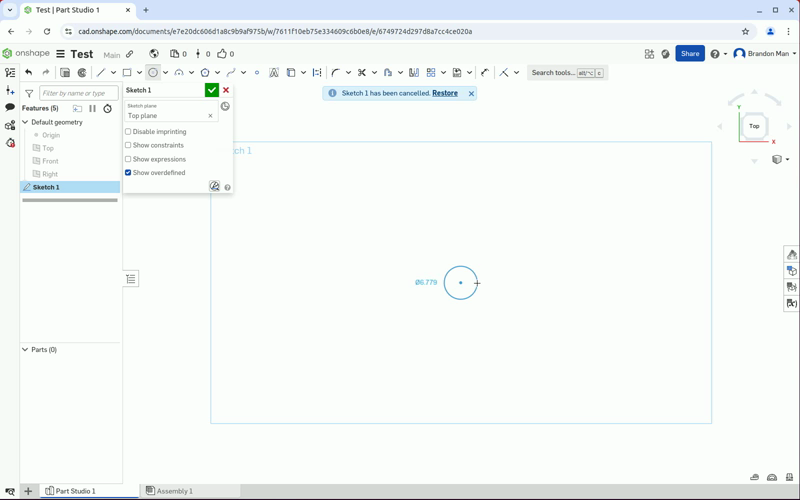
key(esc)
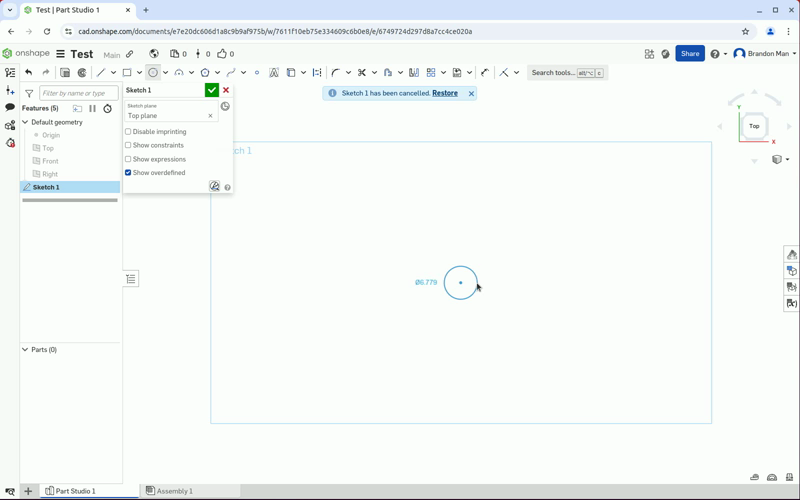
mouse_move(464, 278)
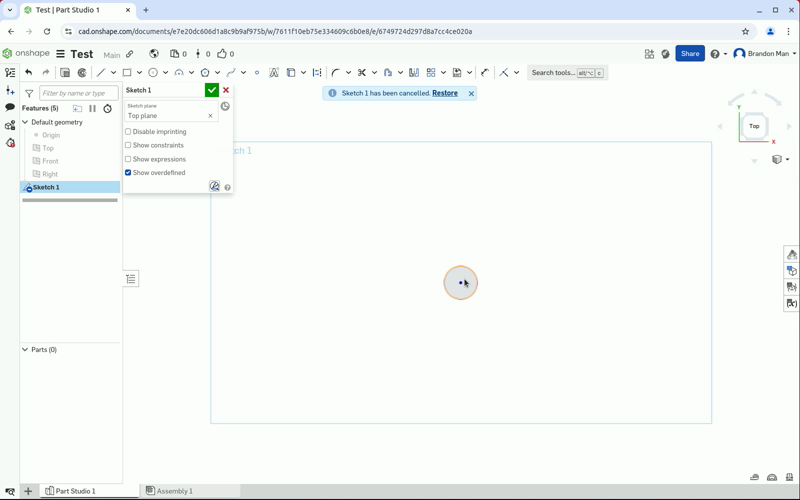
scroll(6)
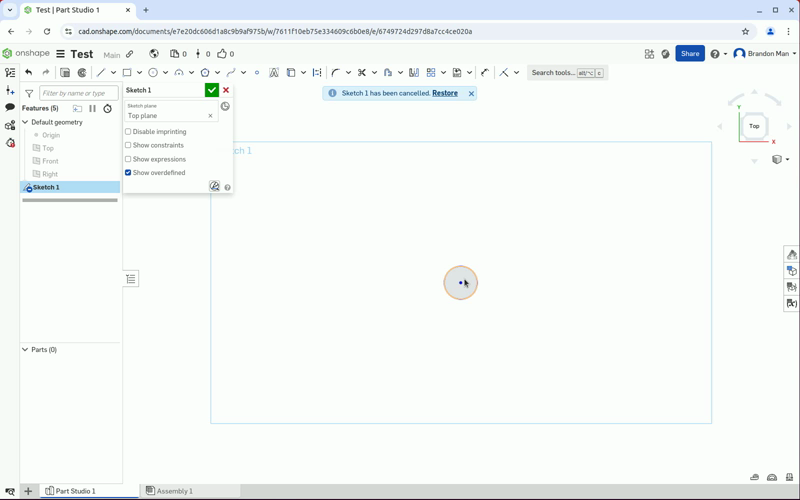
scroll(6)
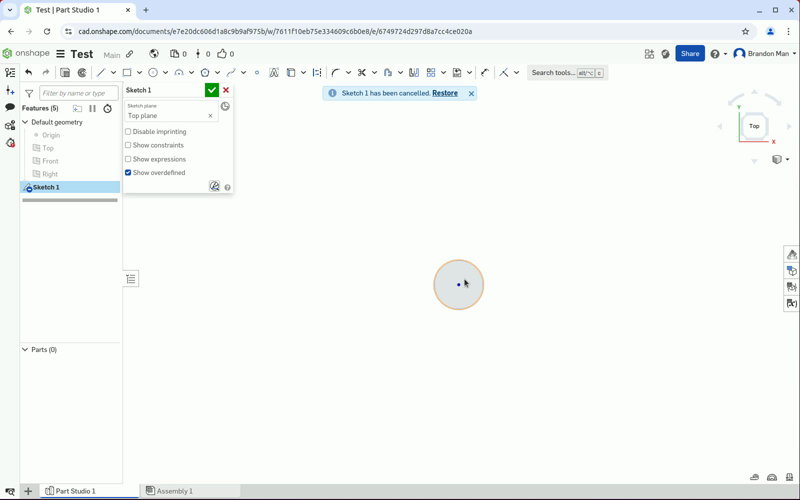
scroll(6)
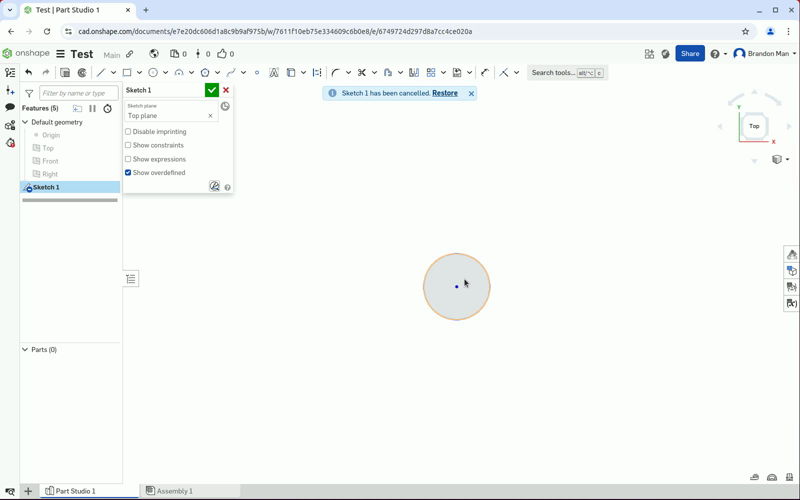
scroll(6)
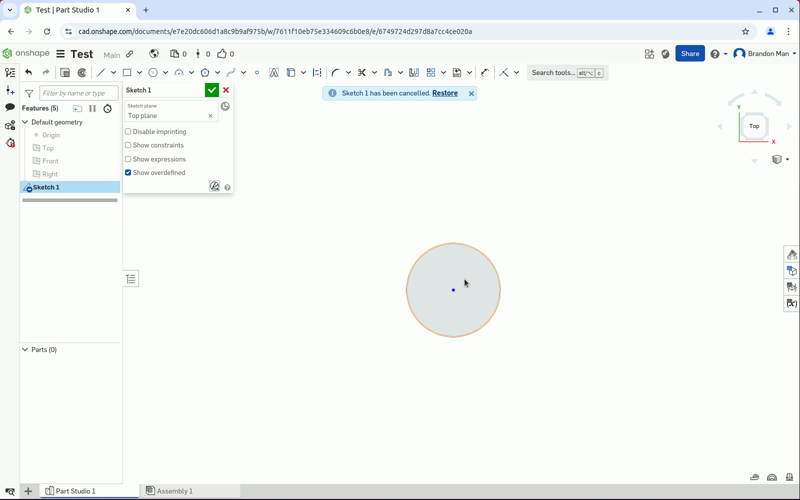
scroll(6)
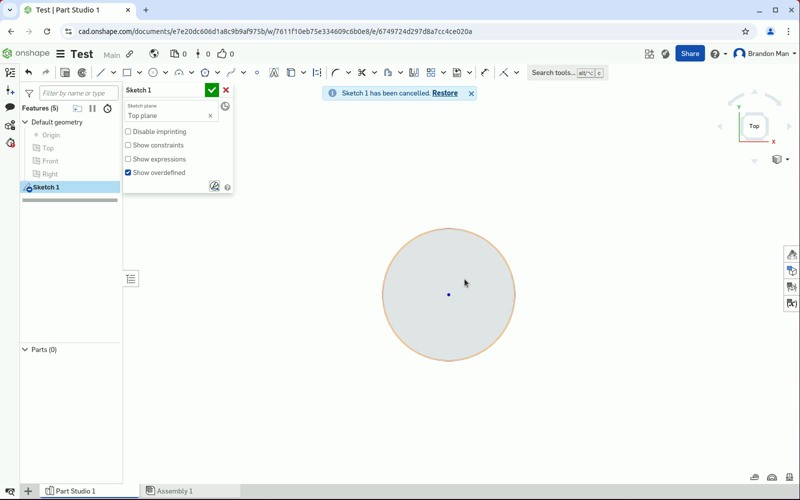
scroll(6)
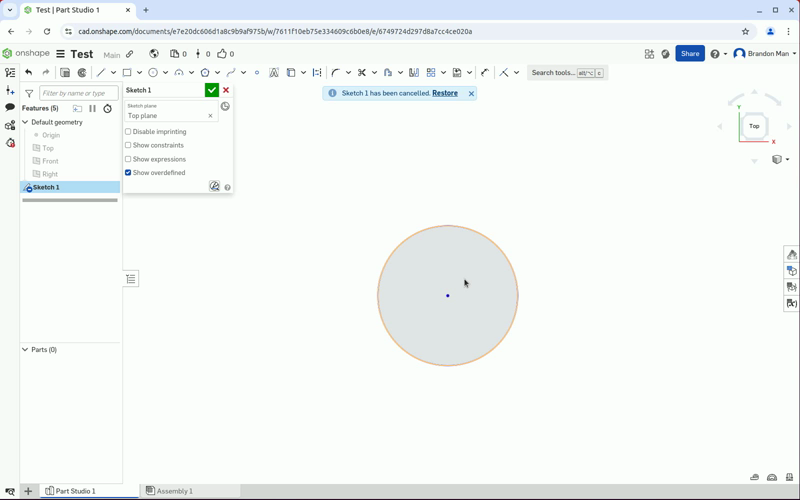
scroll(6)
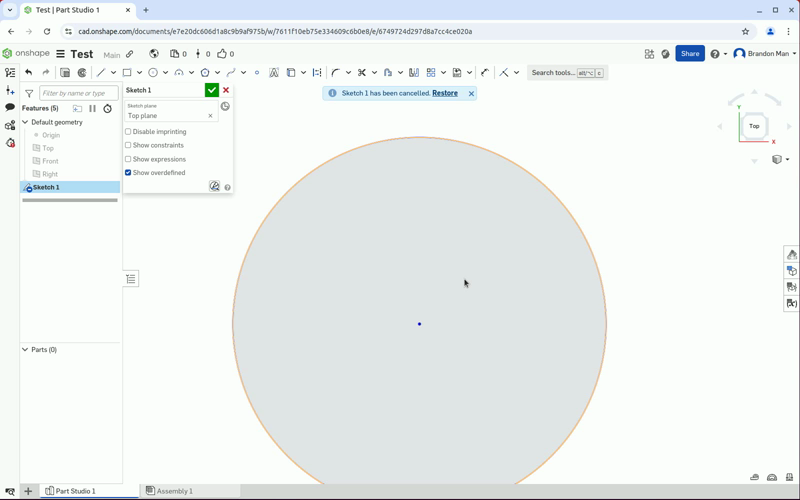
click(464, 278)
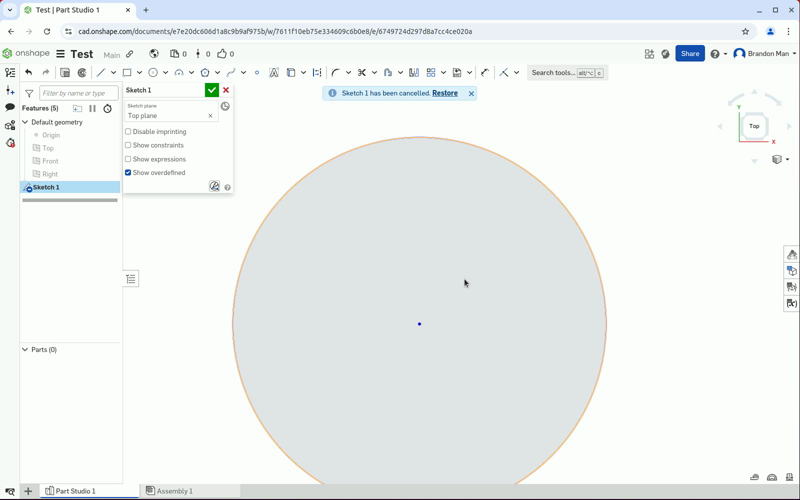
scroll(-6)
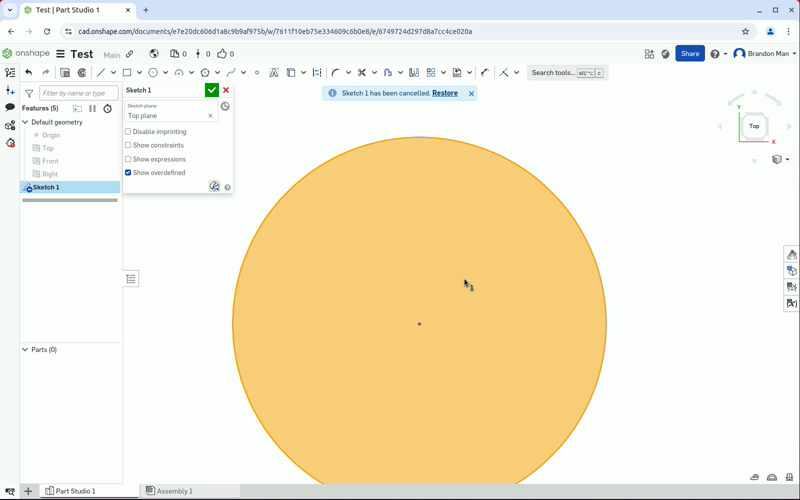
scroll(-6)
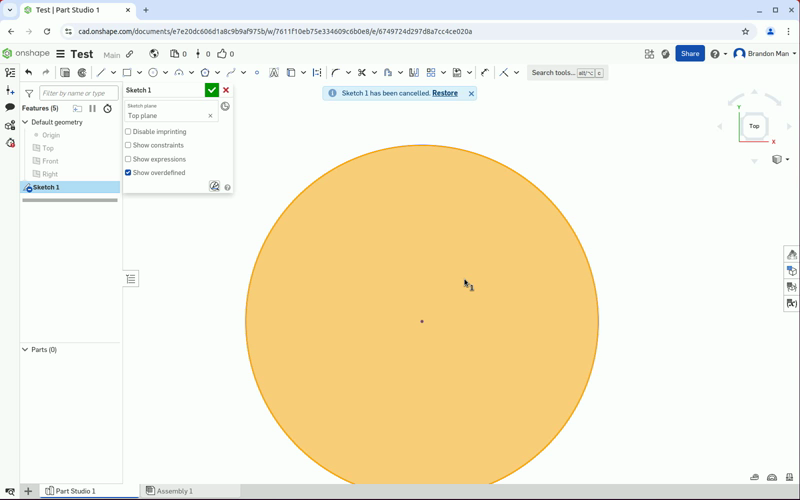
scroll(-6)
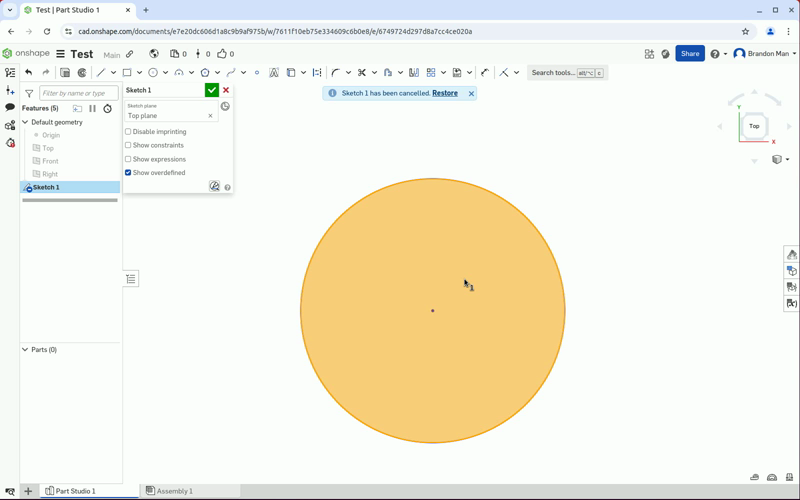
scroll(-6)
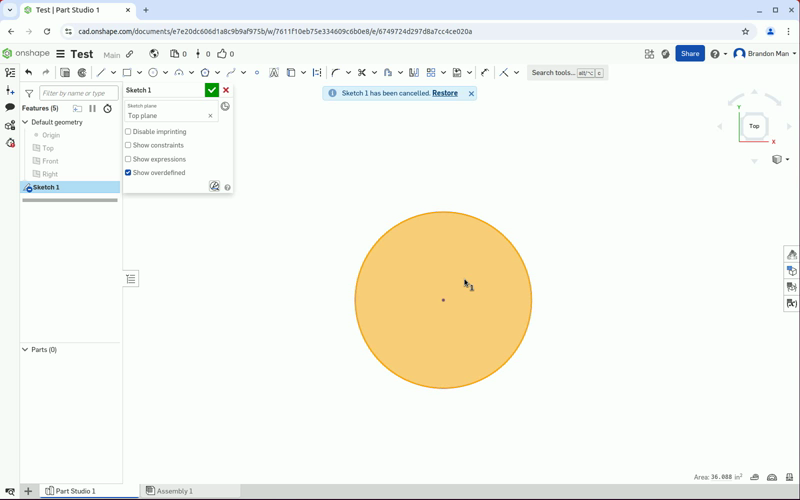
scroll(-6)
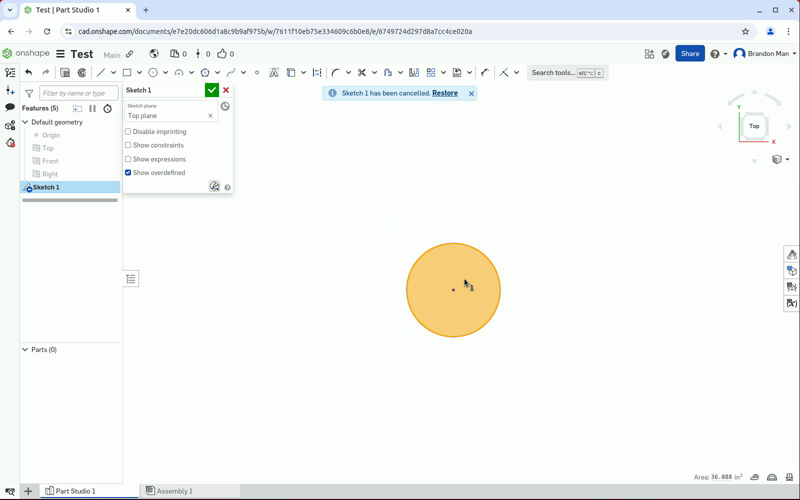
scroll(-6)
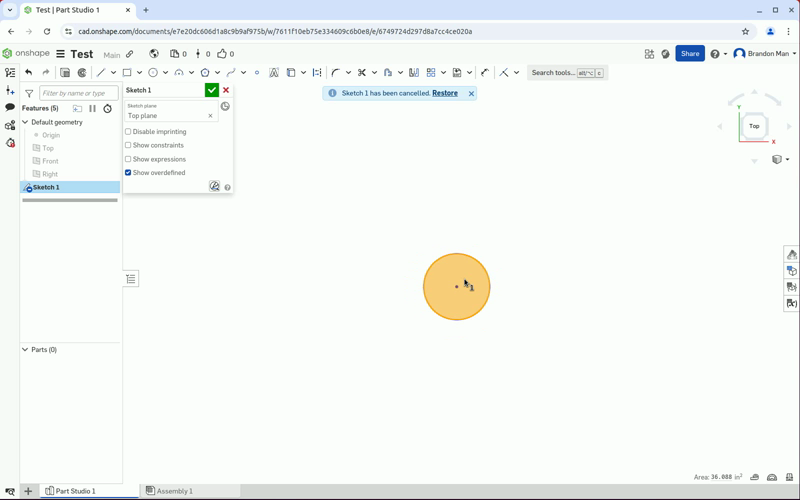
scroll(-6)
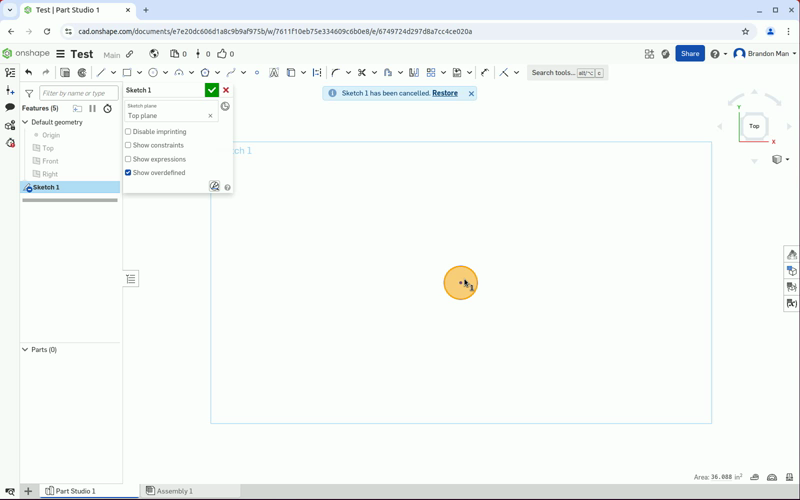
mouse_move(73, 352)
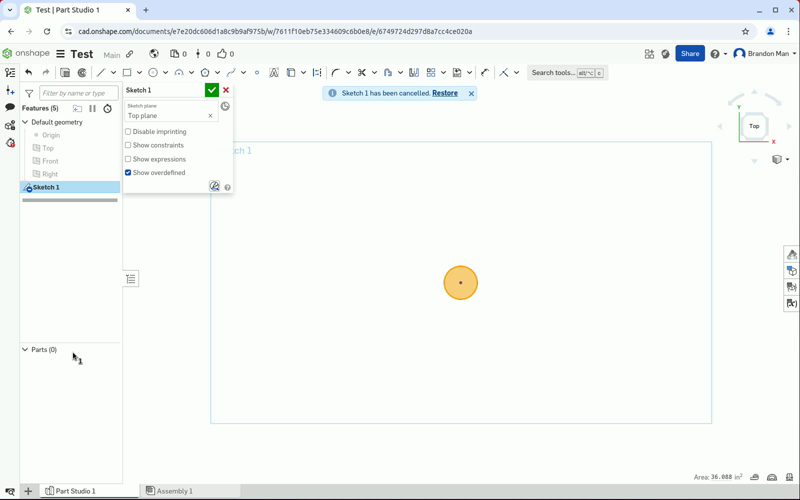
key(shift+y)
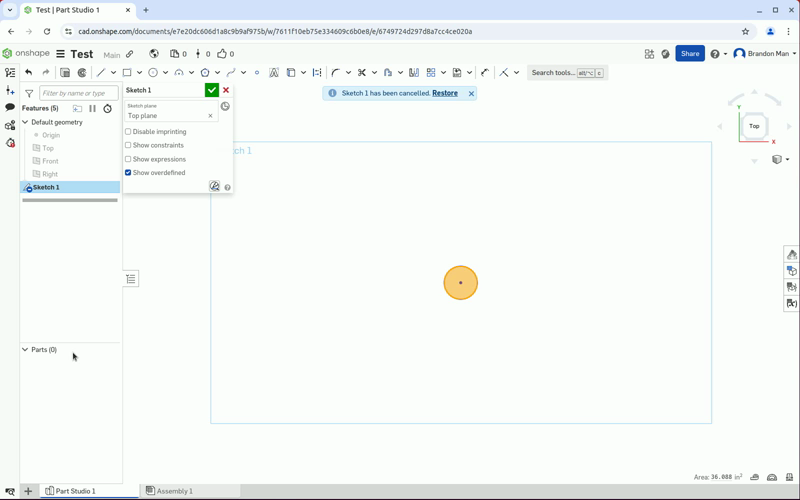
key(shift+e)
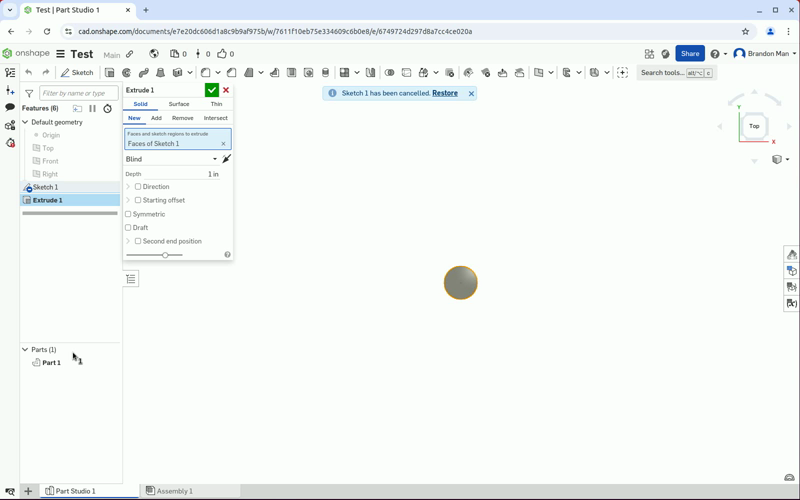
mouse_move(143, 106)
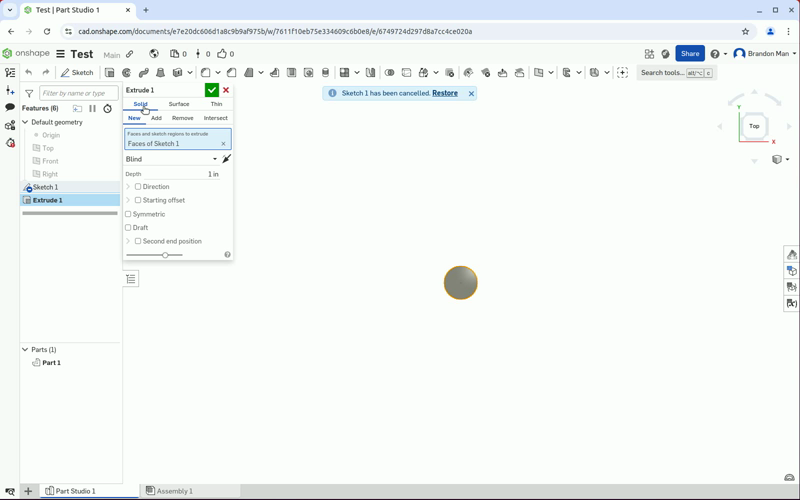
click(143, 106)
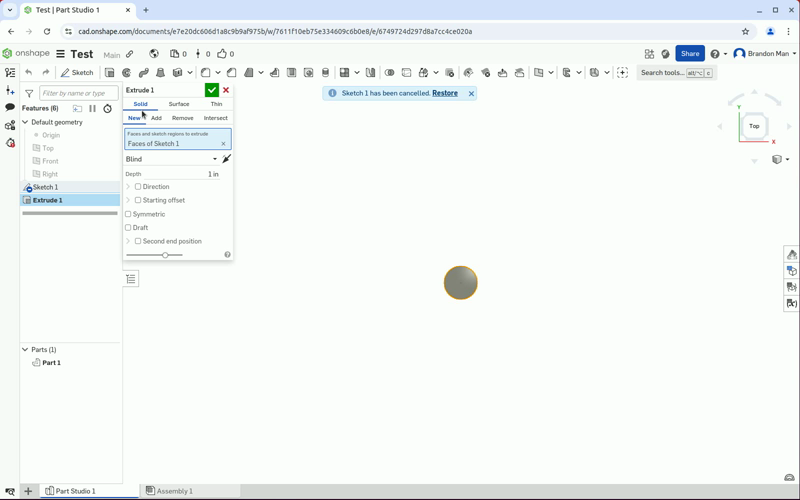
mouse_move(137, 120)
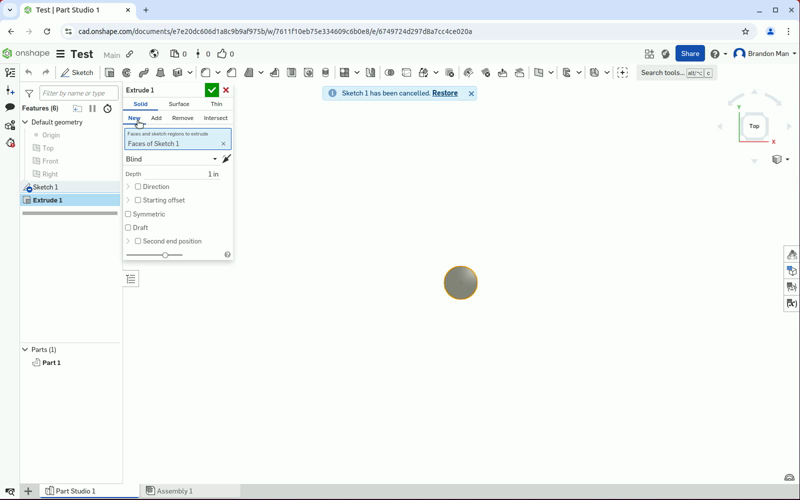
click(137, 120)
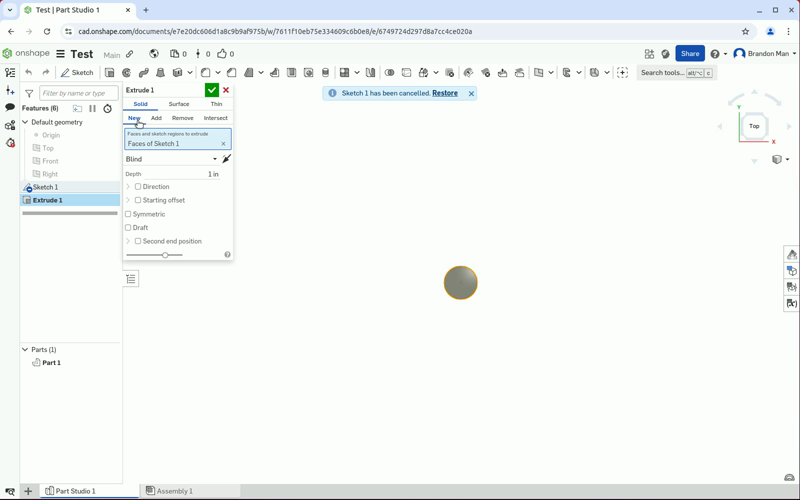
key(tab, 4)
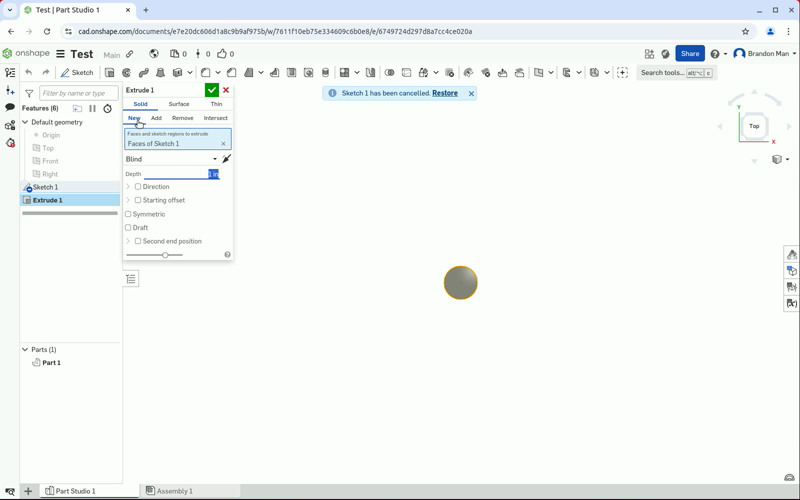
text(23.108)
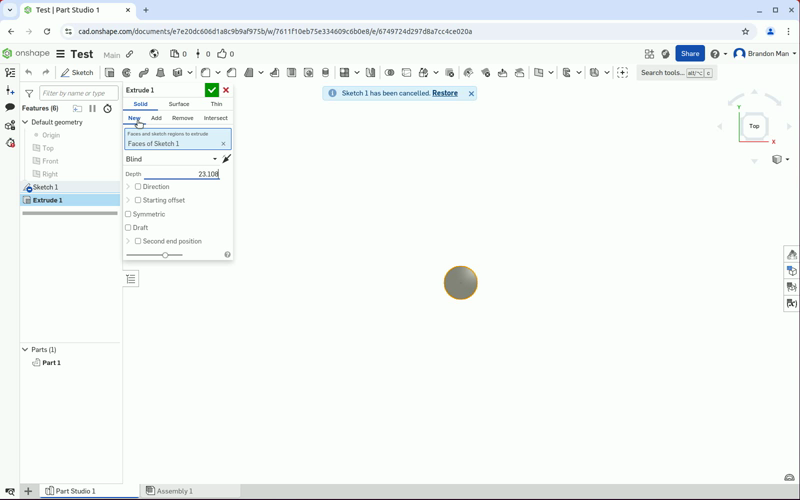
key(enter)
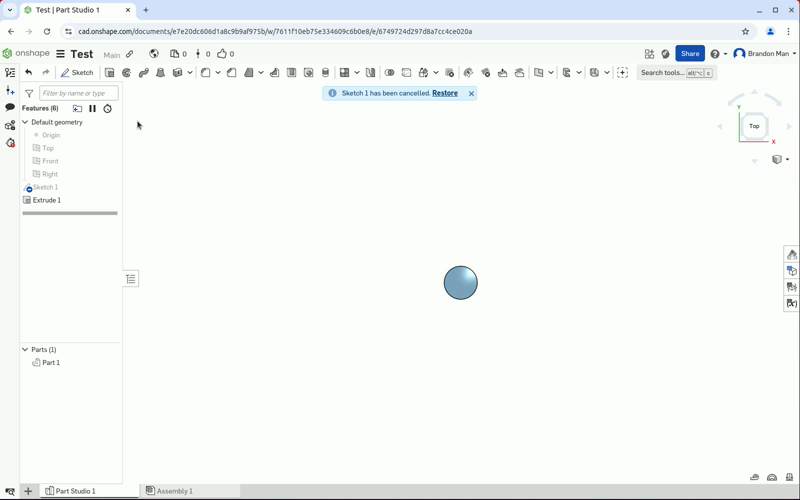
key(shift+h)
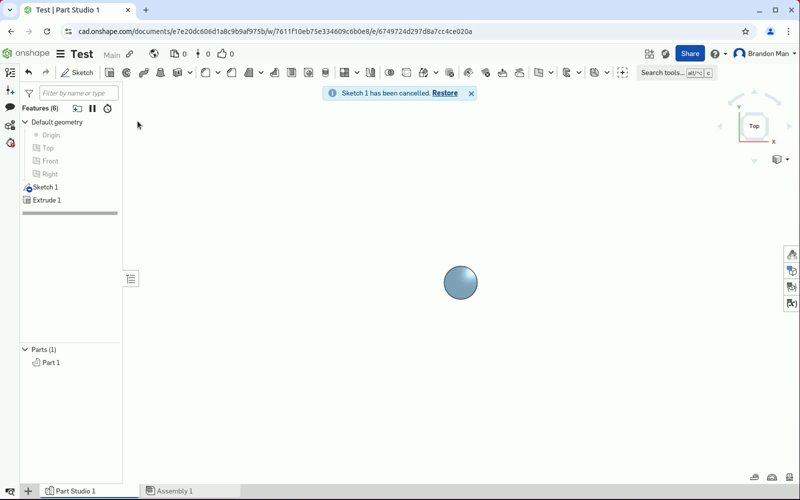
key(shift+h)
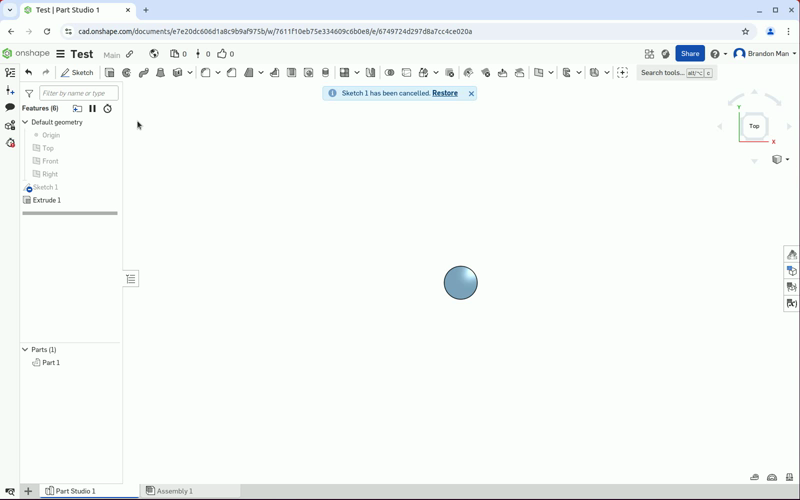
mouse_move(73, 189)
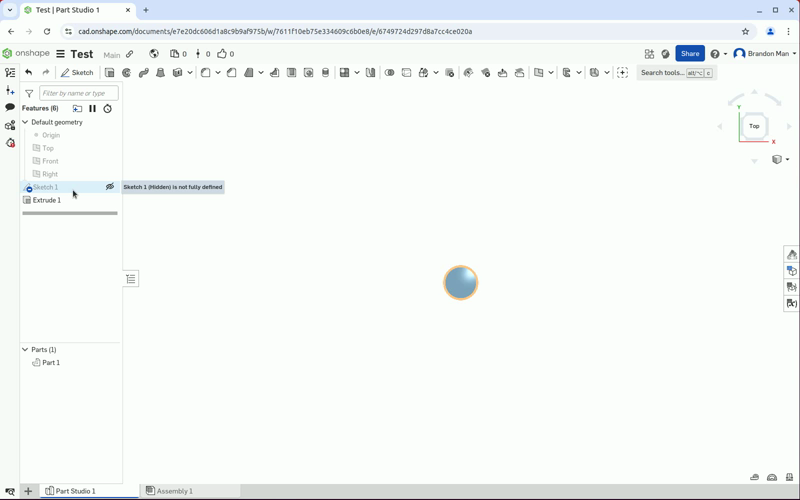
click(73, 189)
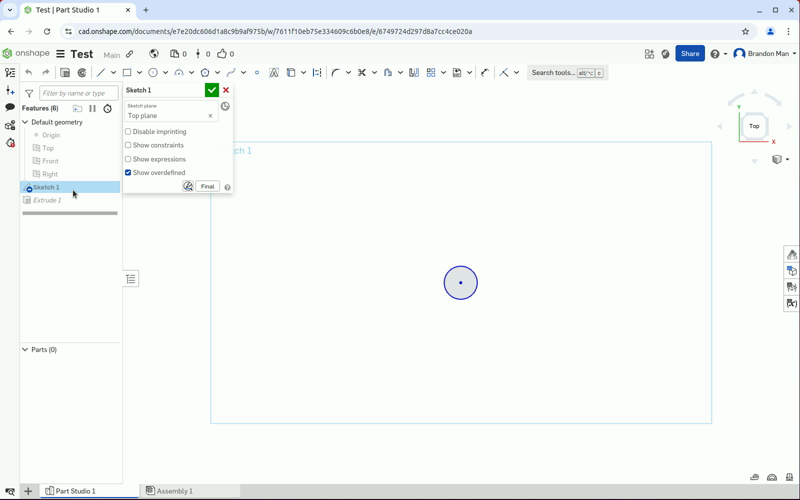
mouse_move(229, 92)
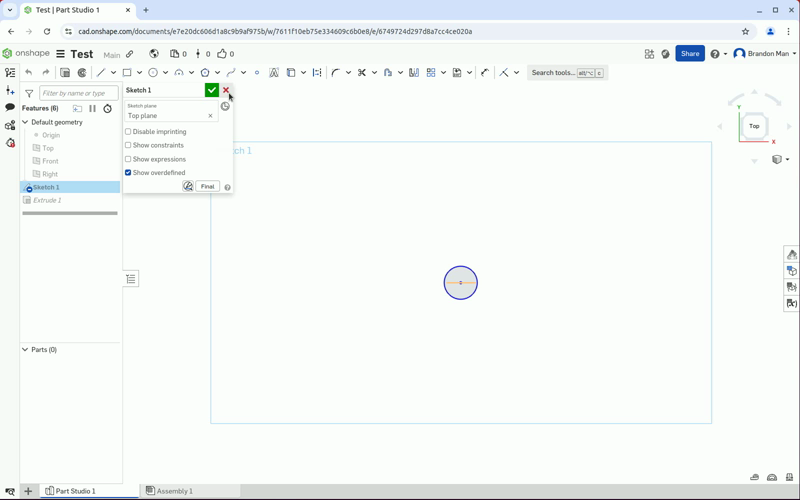
click(229, 92)
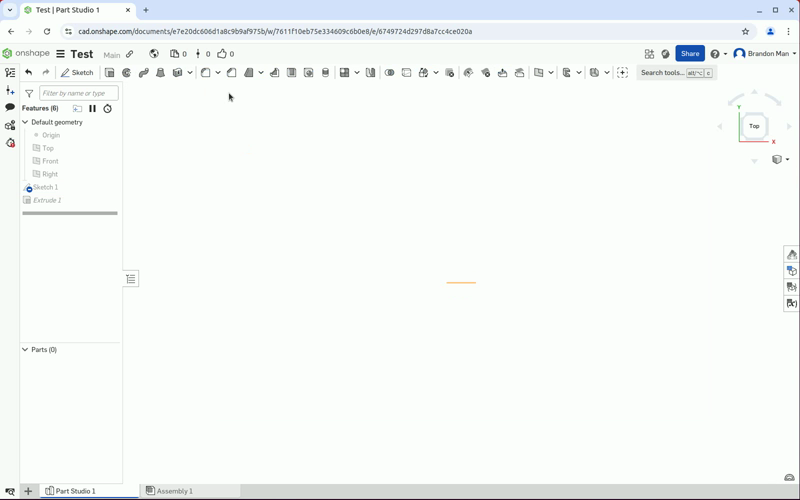
mouse_move(73, 352)
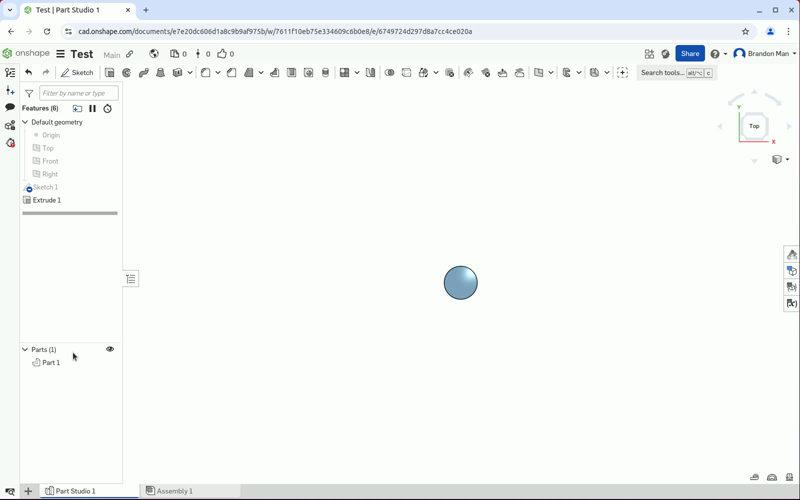
key(y)
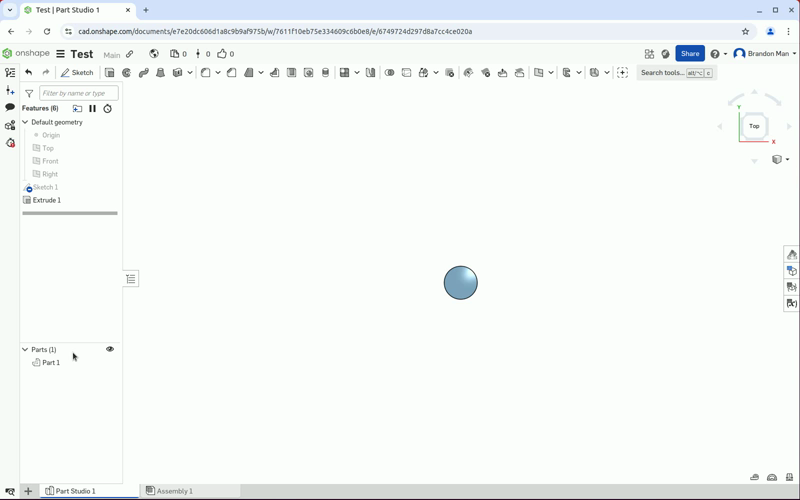
key(shift+p)
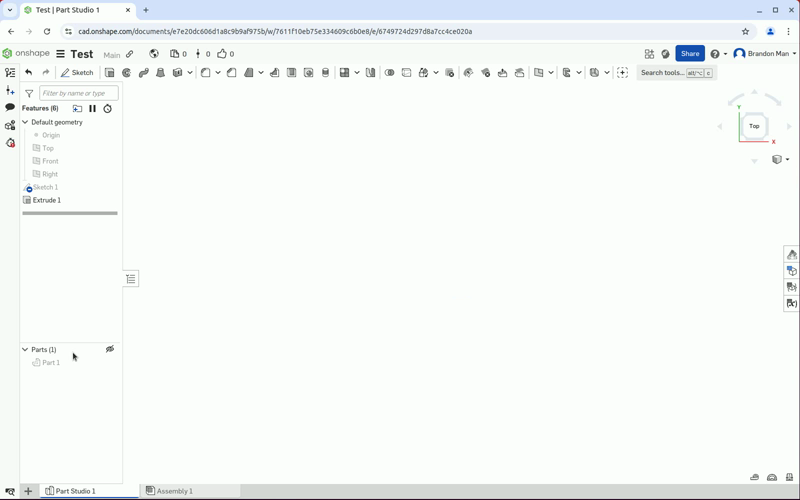
key(space)
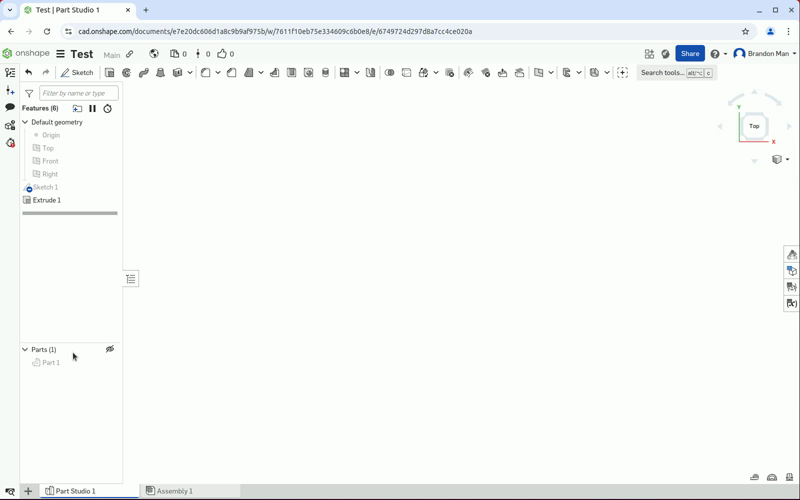
key_down(shift)
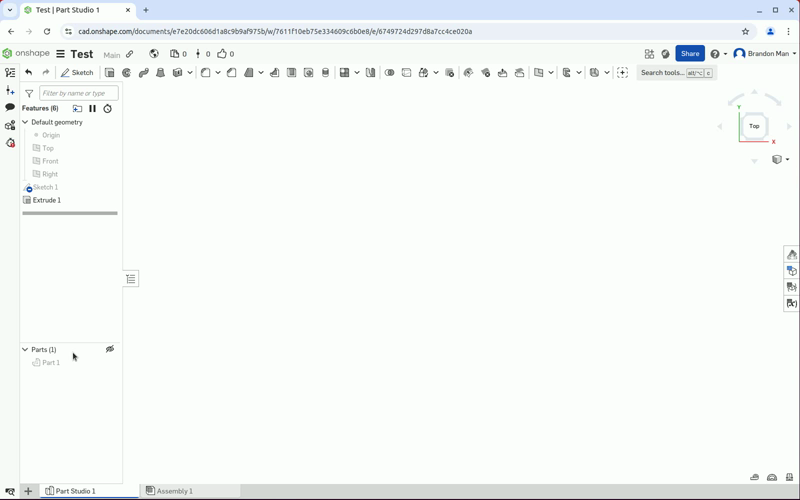
key(up)
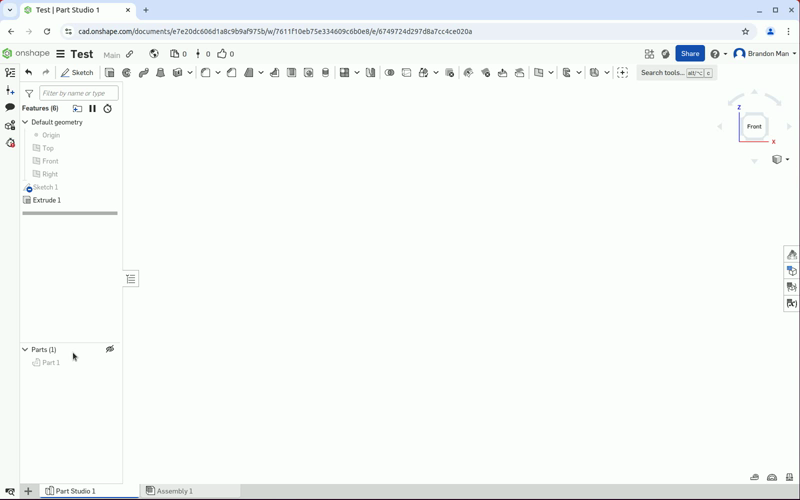
key_up(shift)
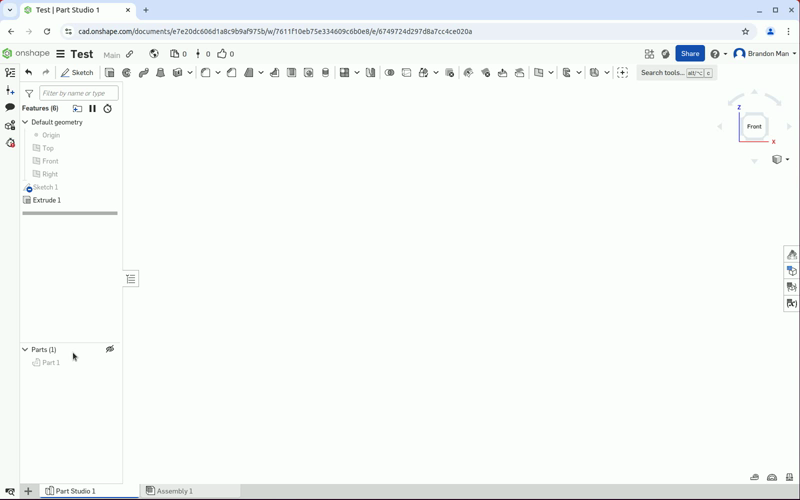
key(space)
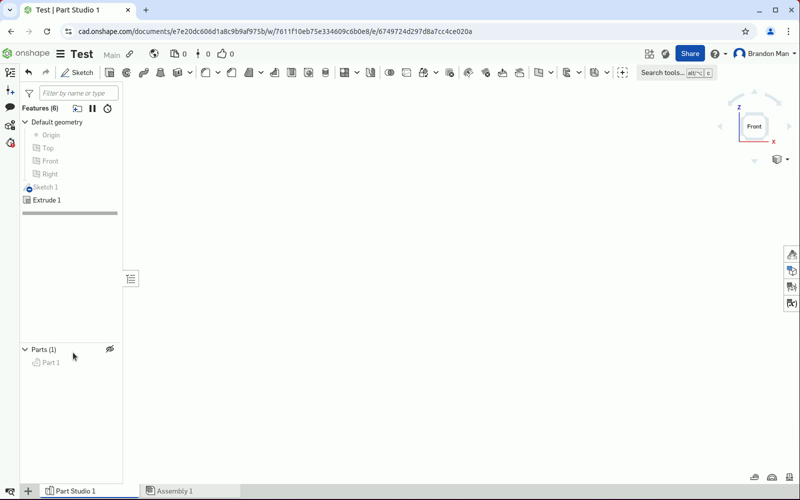
key_down(shift)
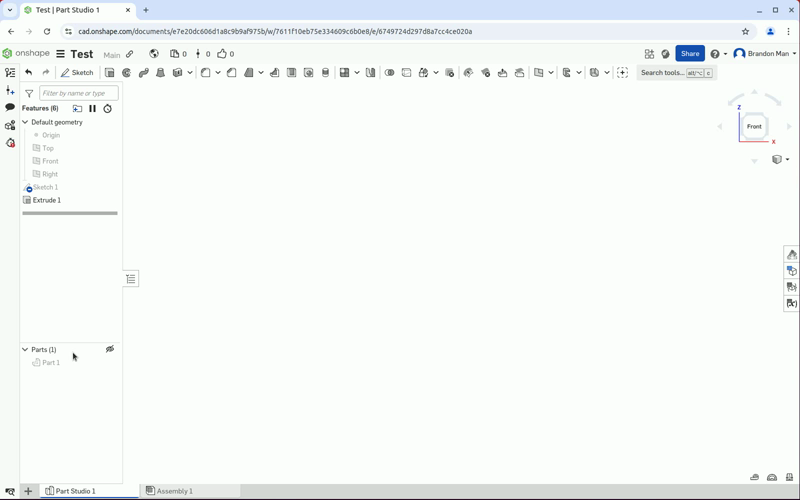
key(left)
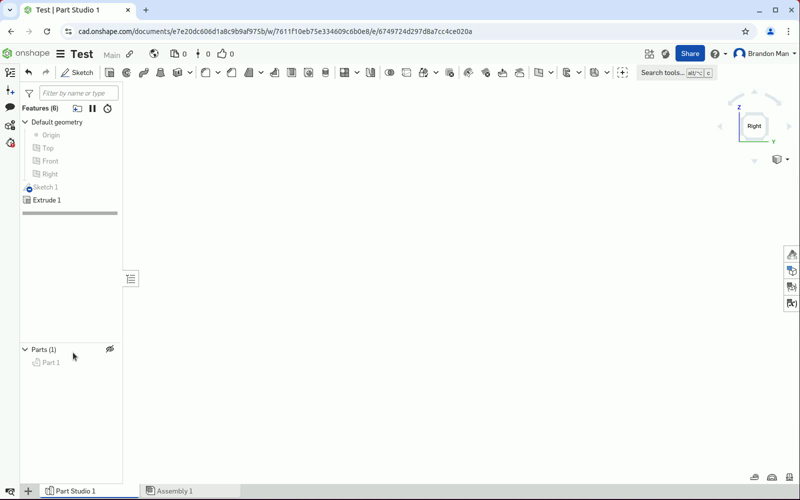
key_up(shift)
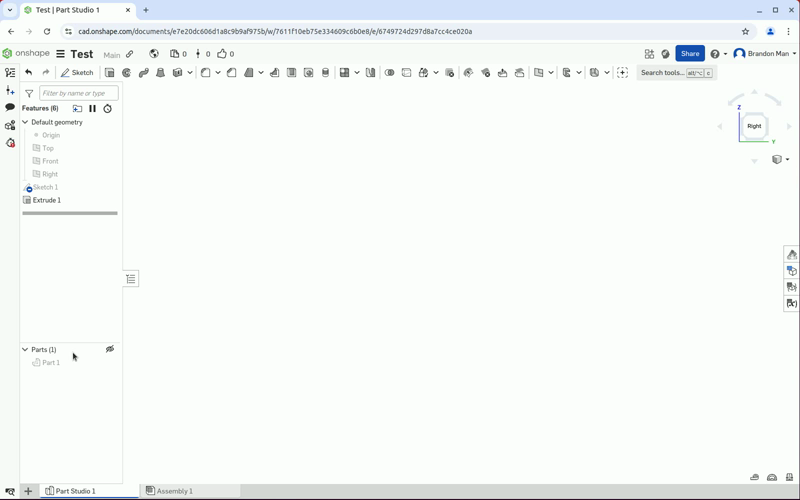
mouse_move(73, 352)
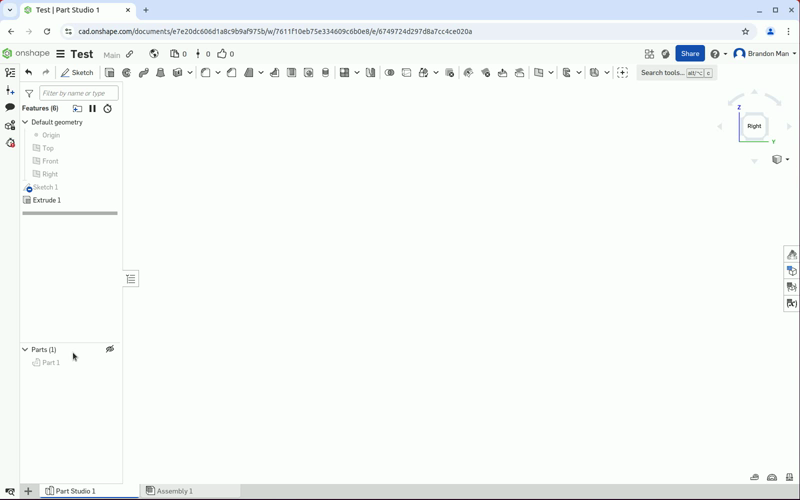
key(shift+y)
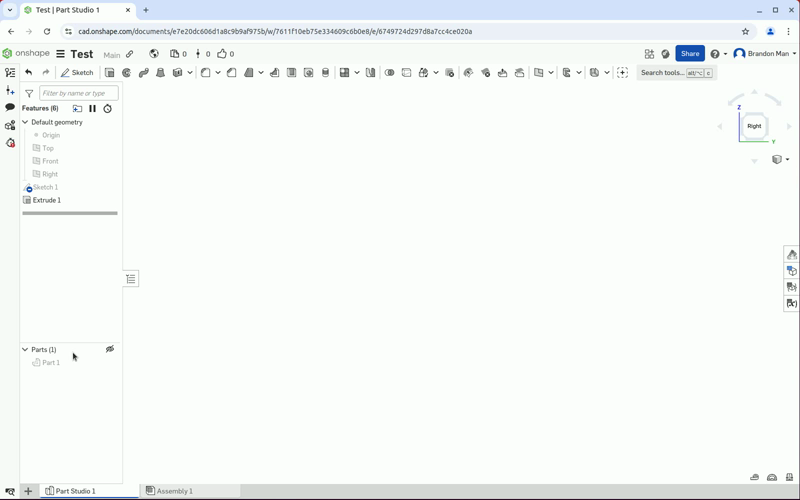
key(shift+s)
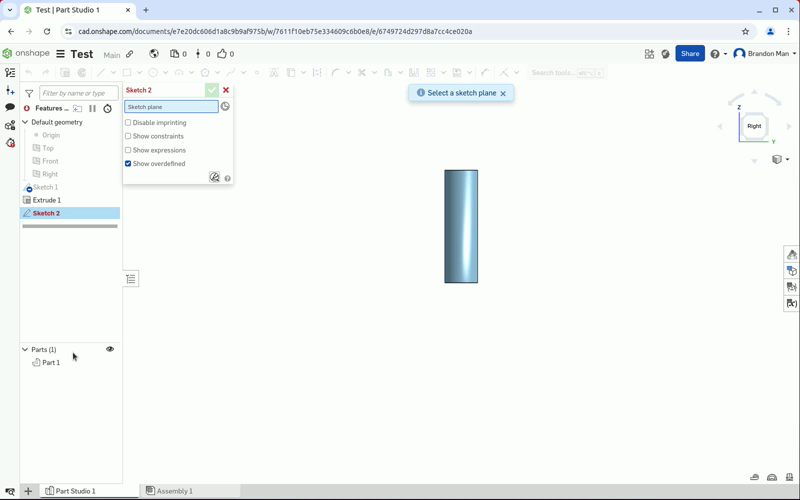
mouse_move(73, 176)
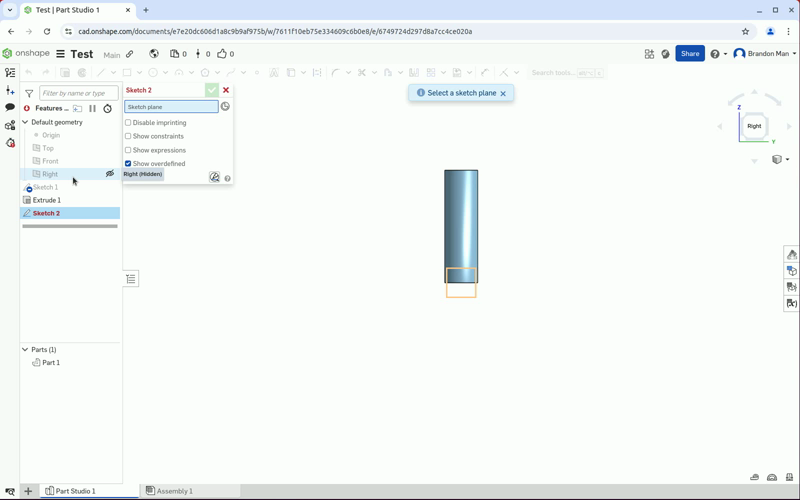
click(73, 176)
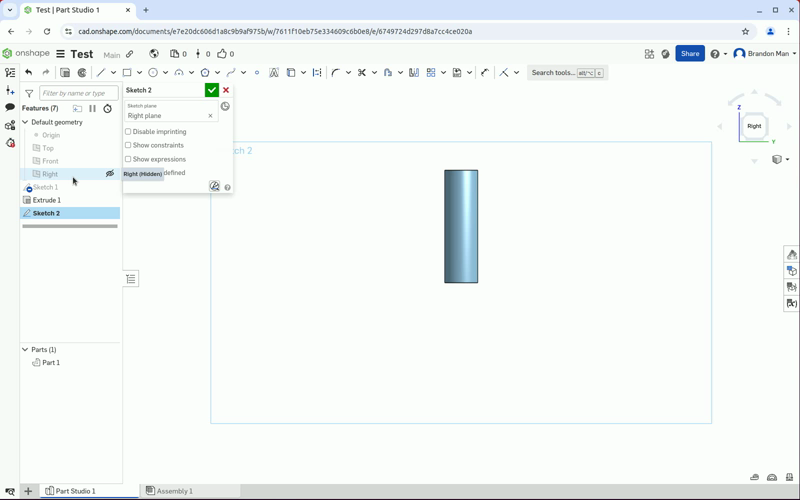
mouse_move(73, 352)
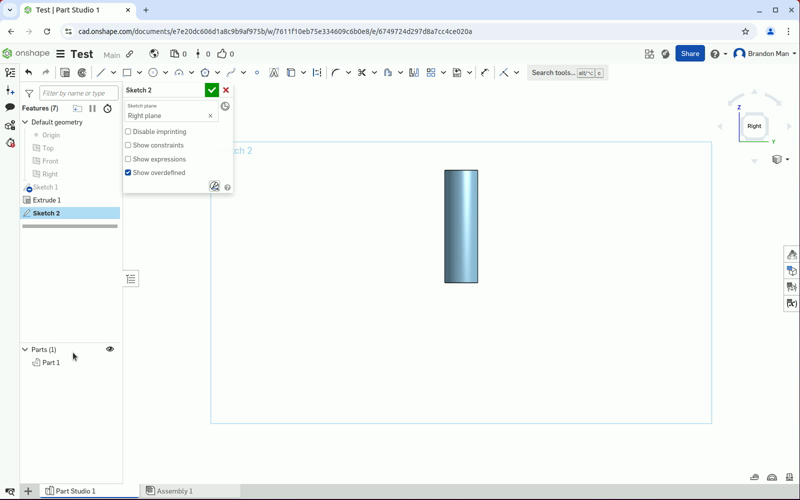
key(y)
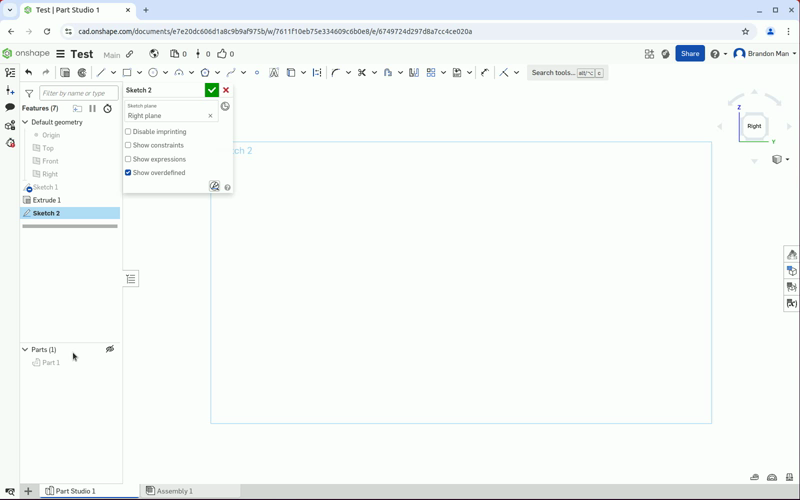
key(l)
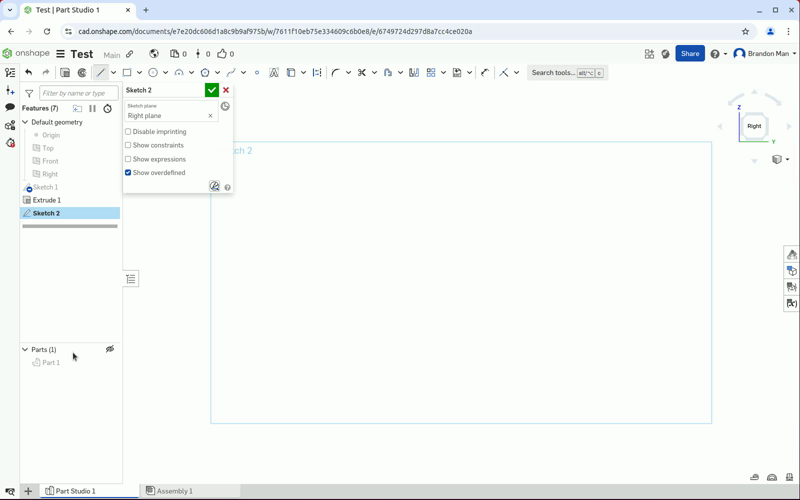
key_down(shift)
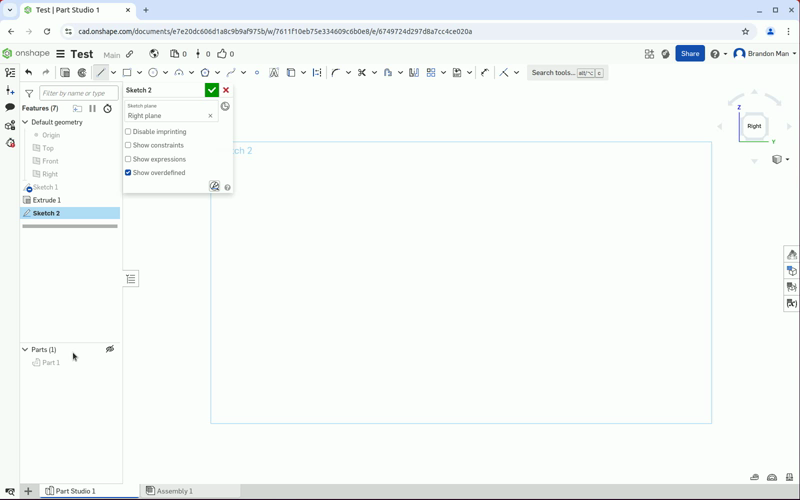
mouse_move(460, 282)
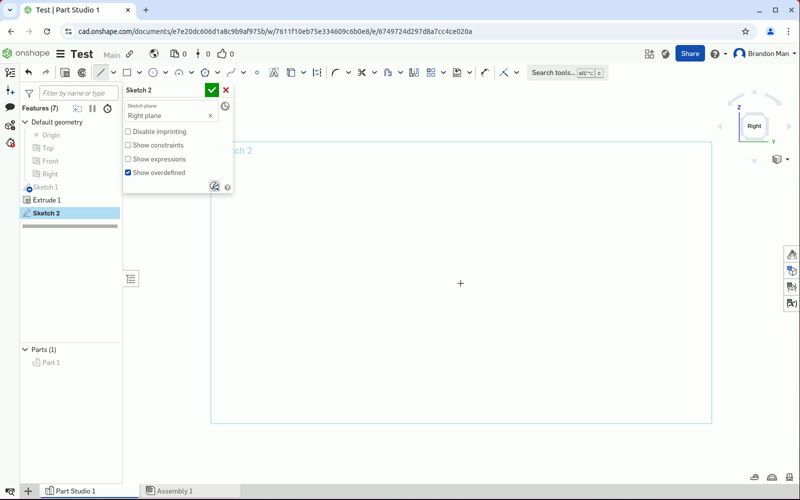
click(460, 282)
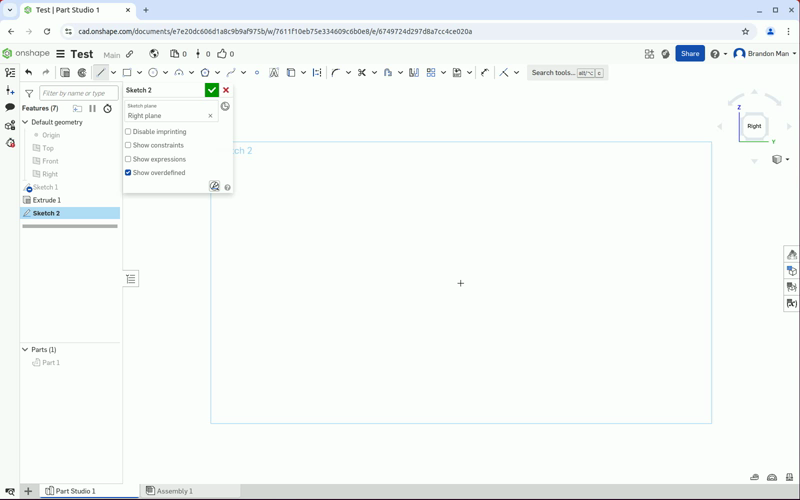
key_up(shift)
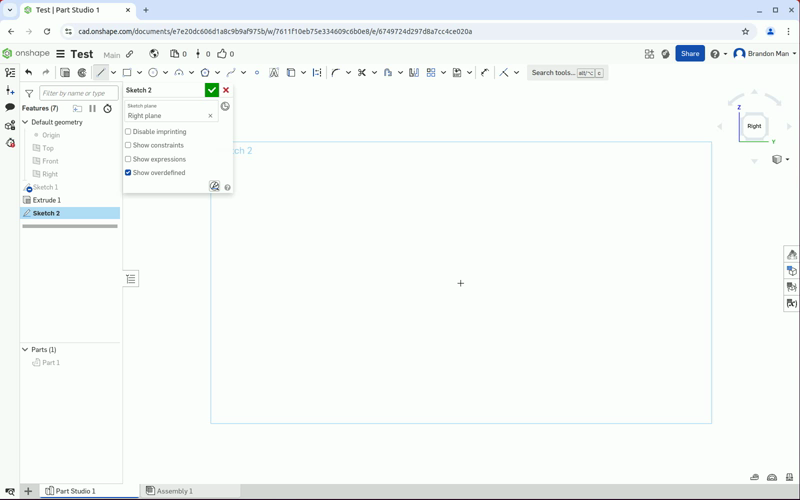
key_down(shift)
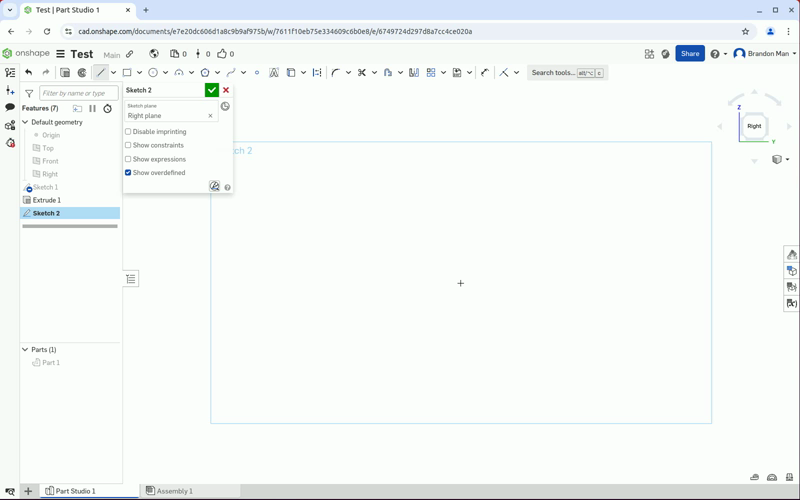
mouse_move(490, 282)
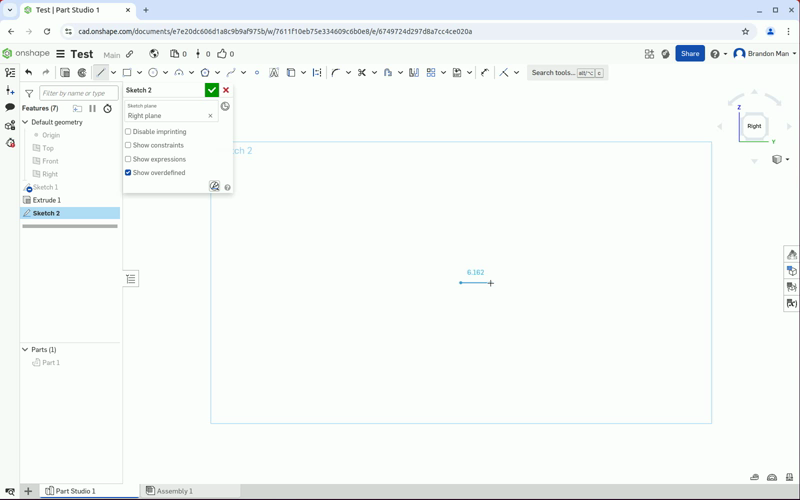
mouse_move(465, 282)
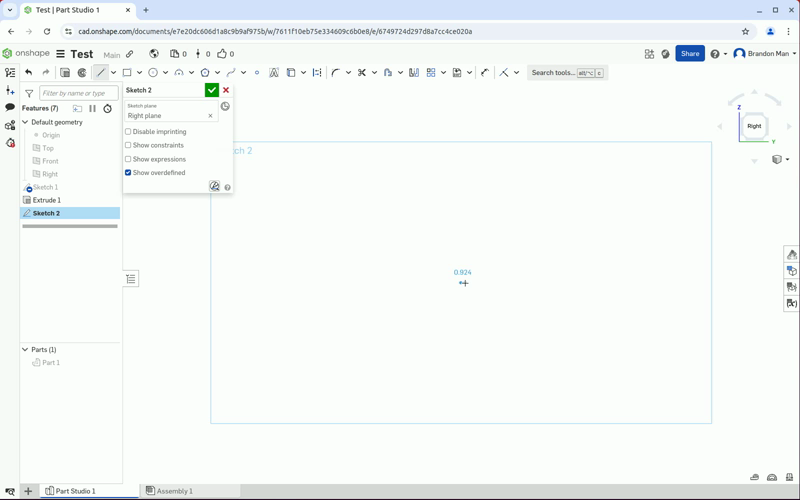
scroll(6)
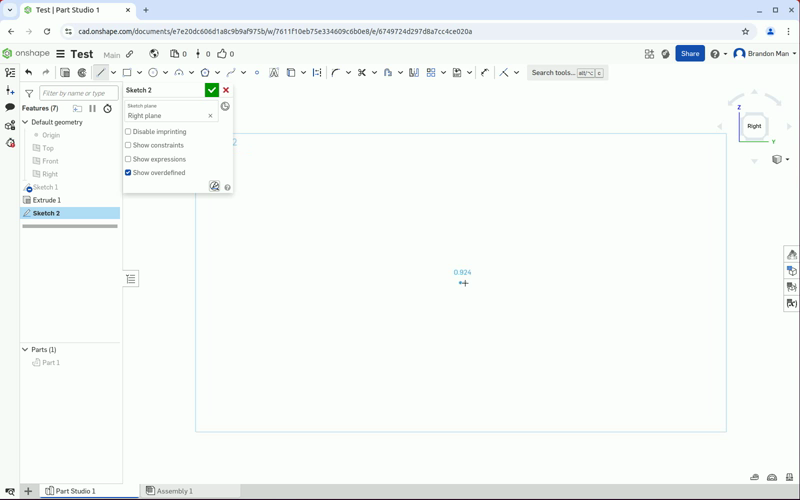
scroll(6)
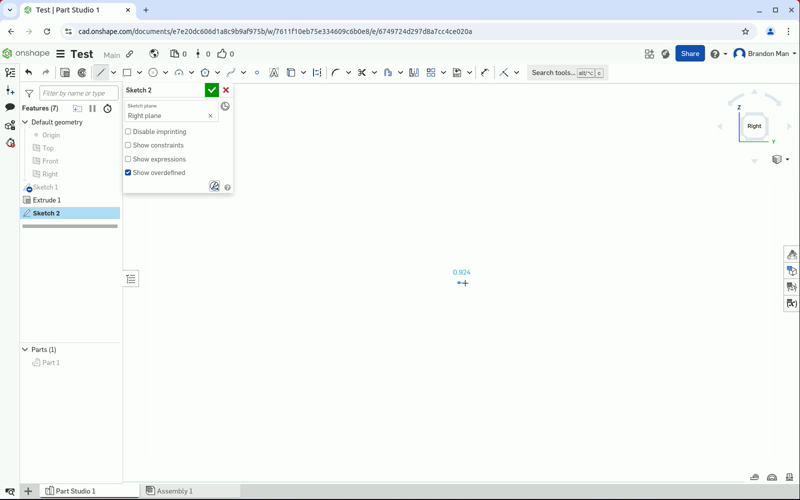
scroll(6)
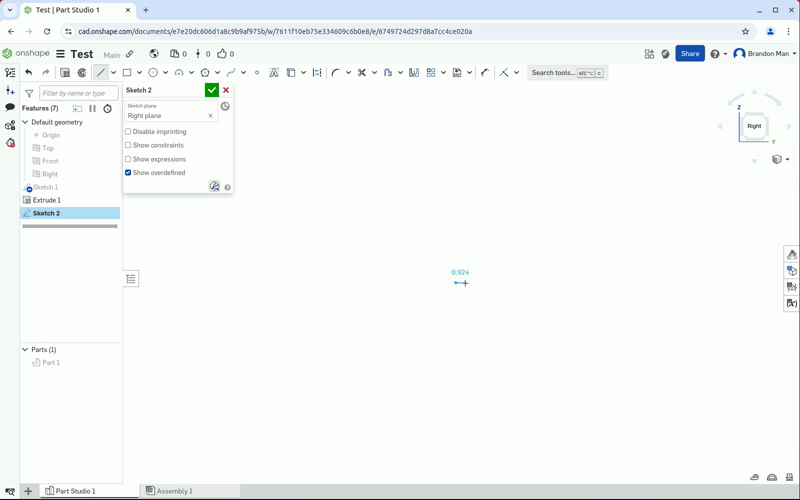
scroll(6)
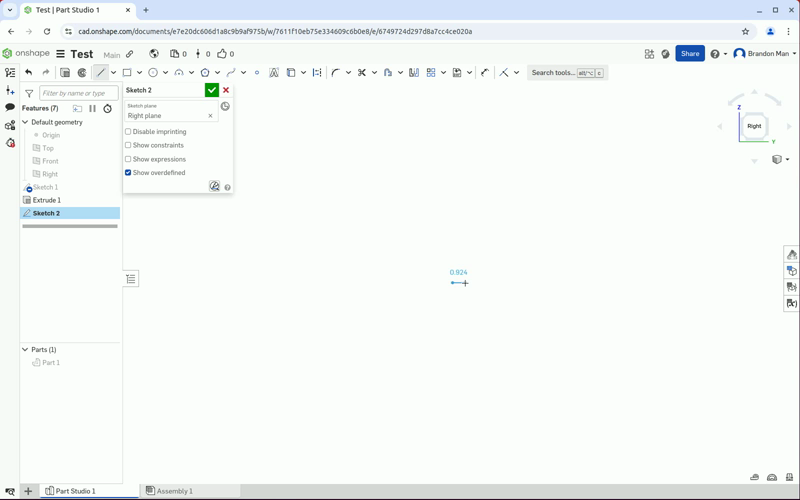
scroll(6)
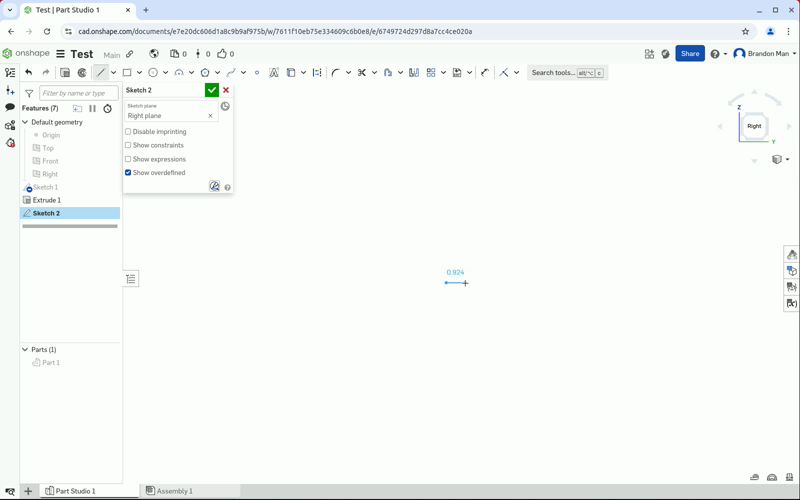
scroll(6)
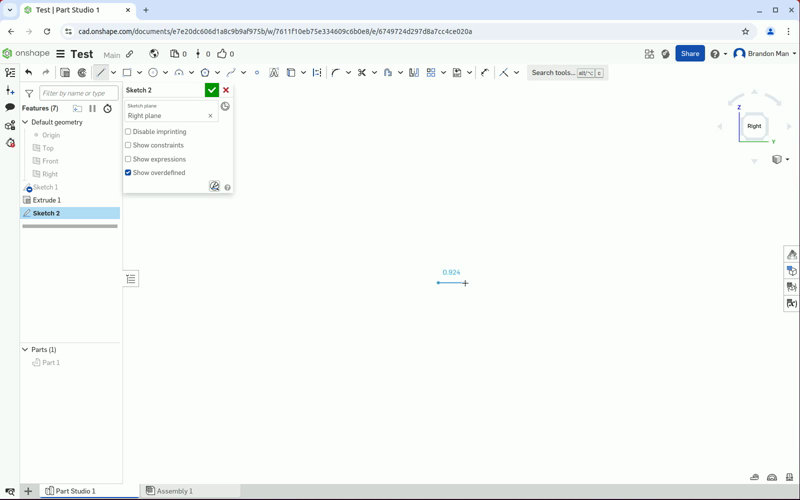
scroll(6)
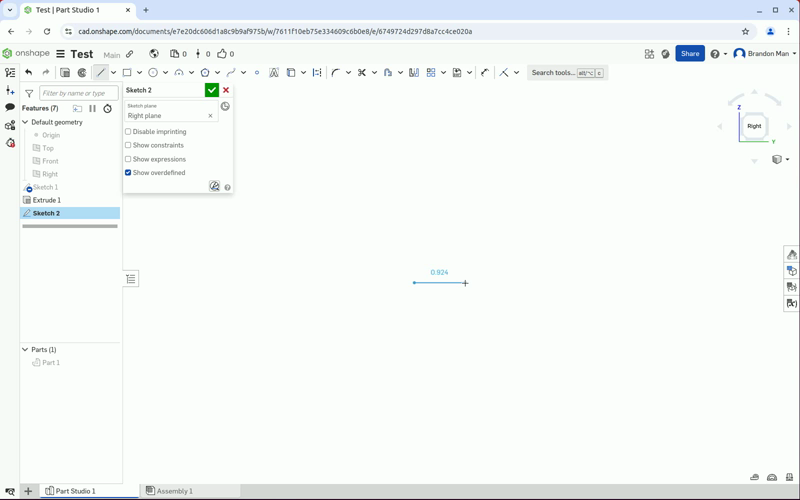
click(465, 282)
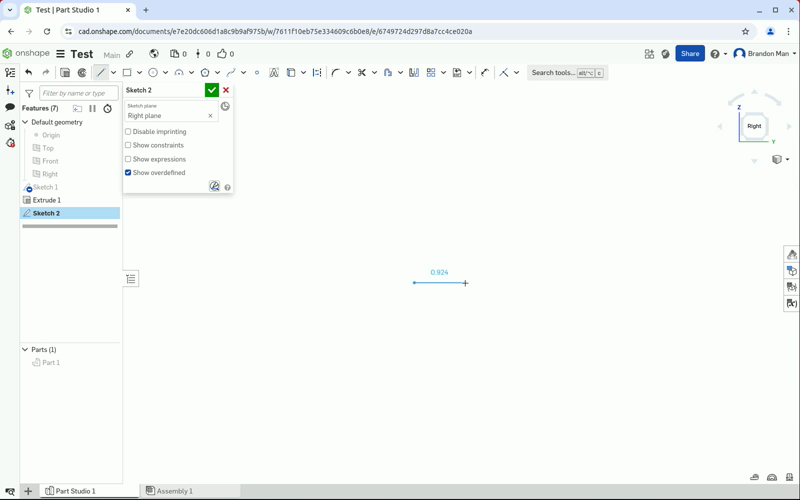
scroll(-6)
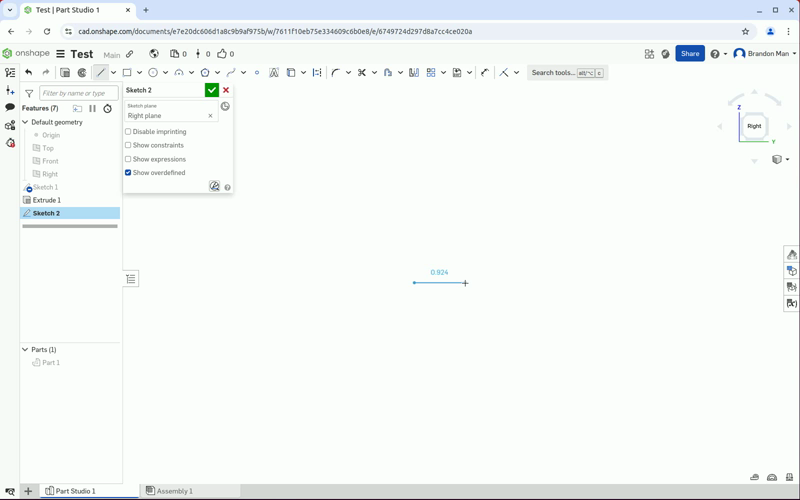
scroll(-6)
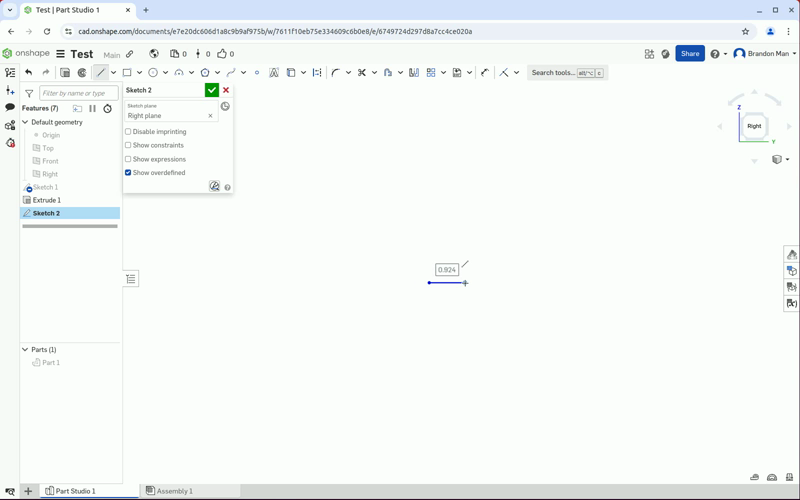
scroll(-6)
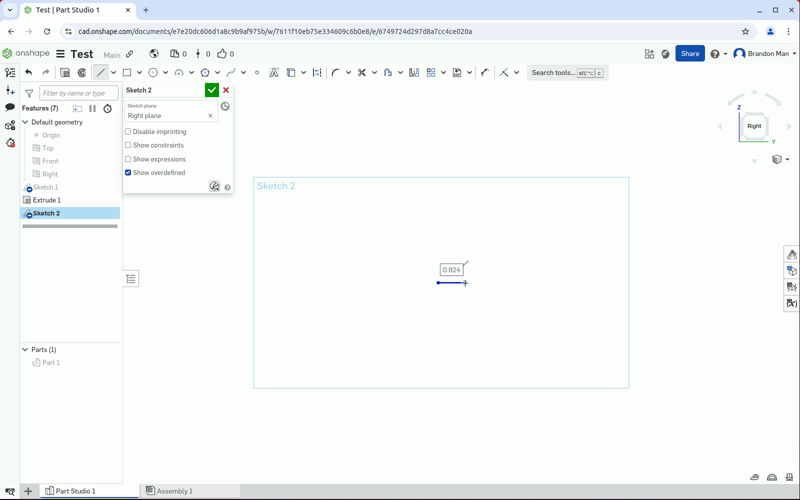
scroll(-6)
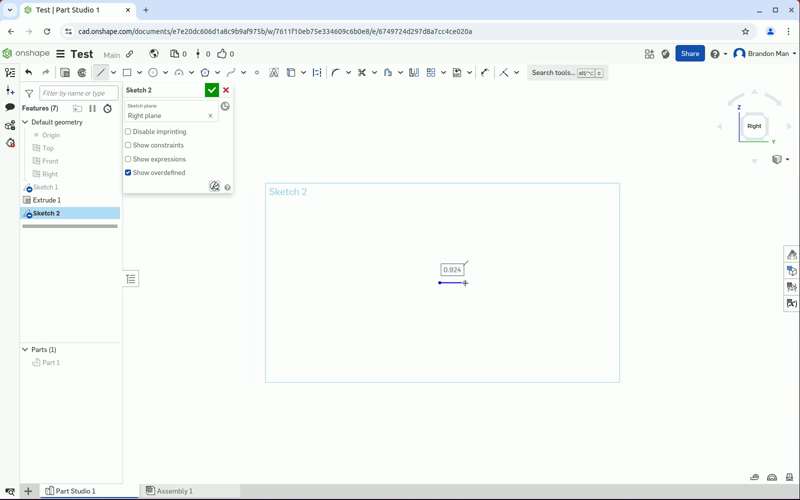
scroll(-6)
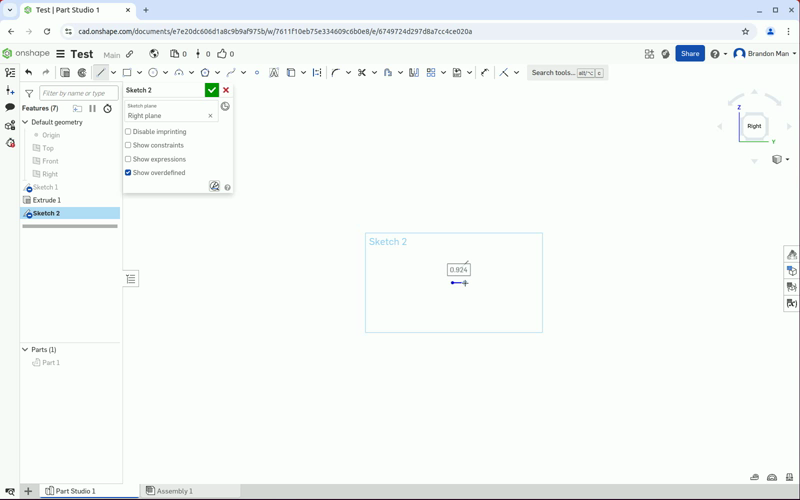
scroll(-6)
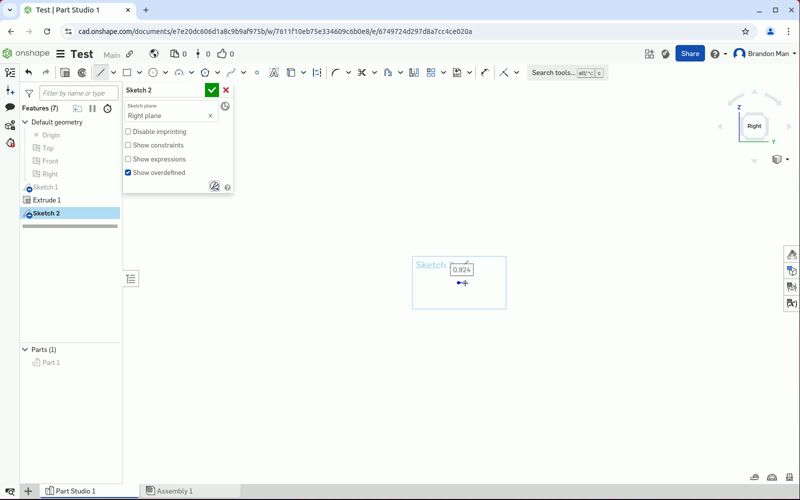
scroll(-6)
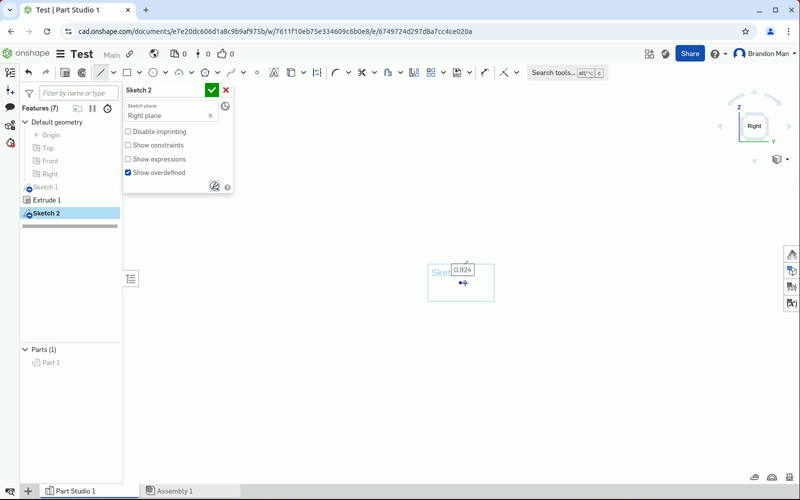
key_up(shift)
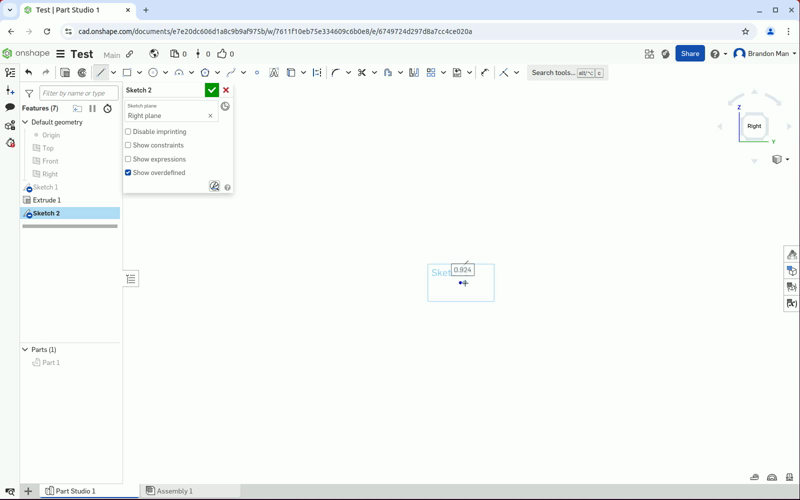
key_down(shift)
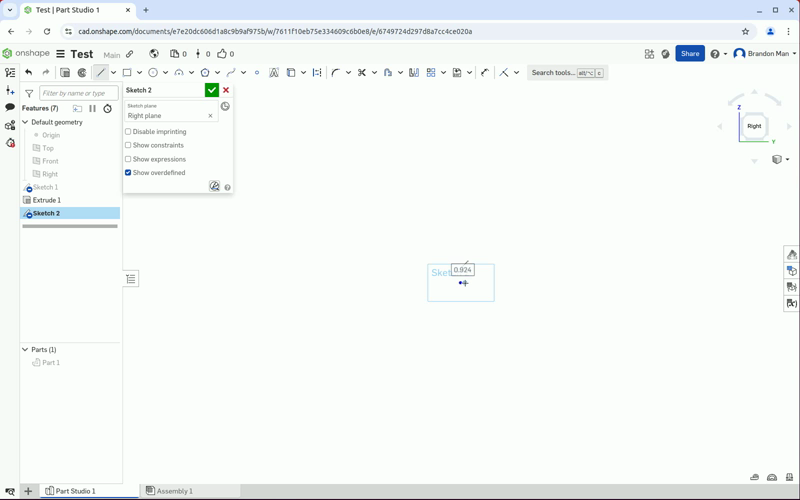
mouse_move(465, 176)
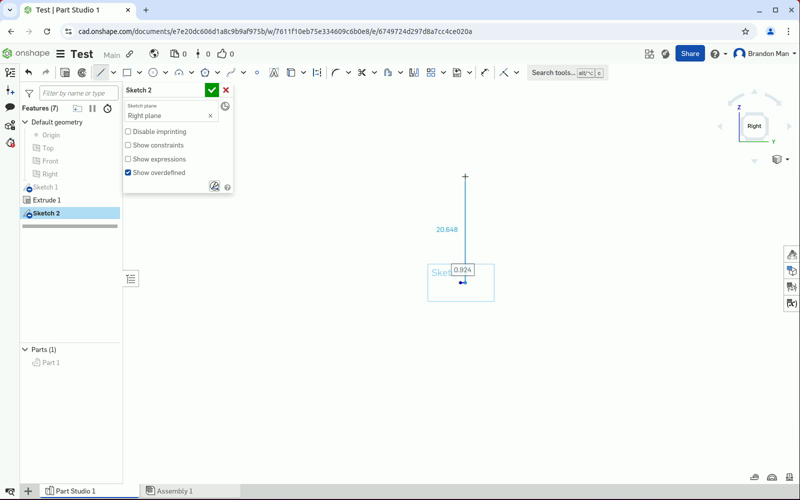
click(465, 176)
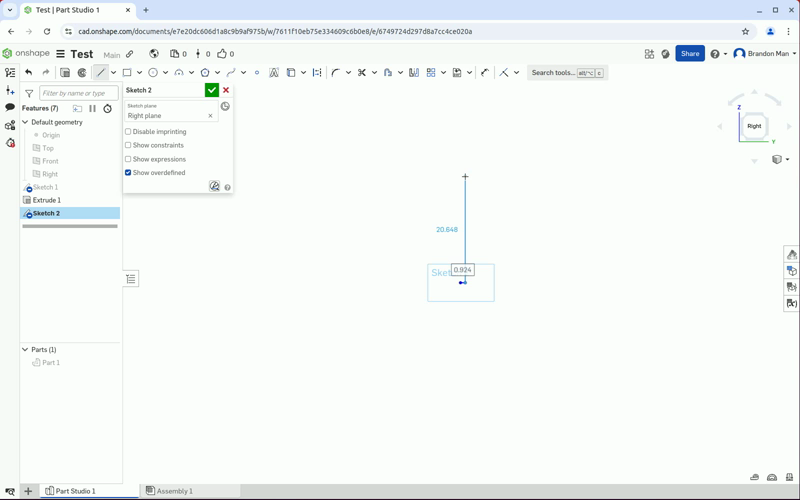
key_up(shift)
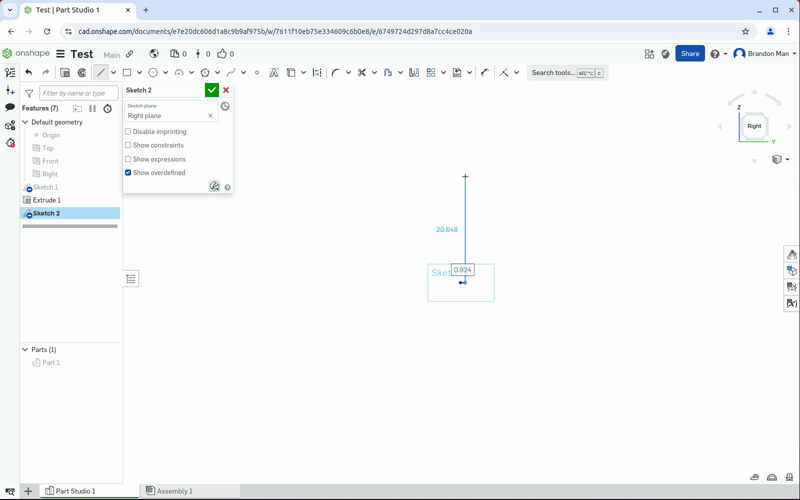
key_down(shift)
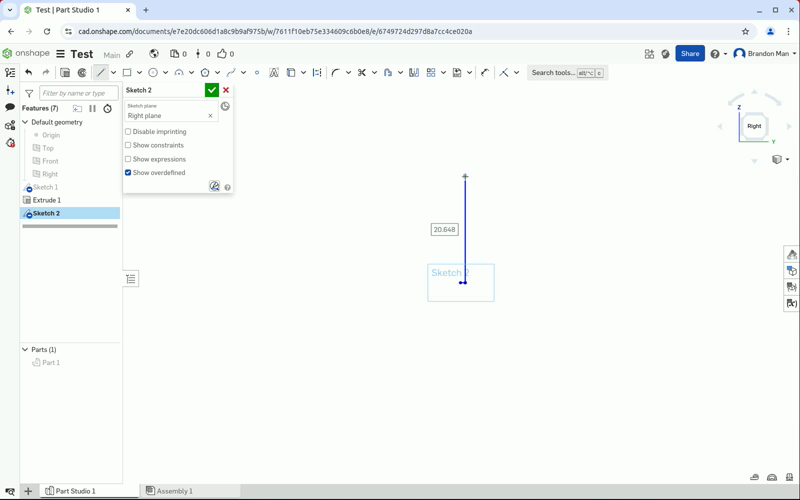
mouse_move(495, 176)
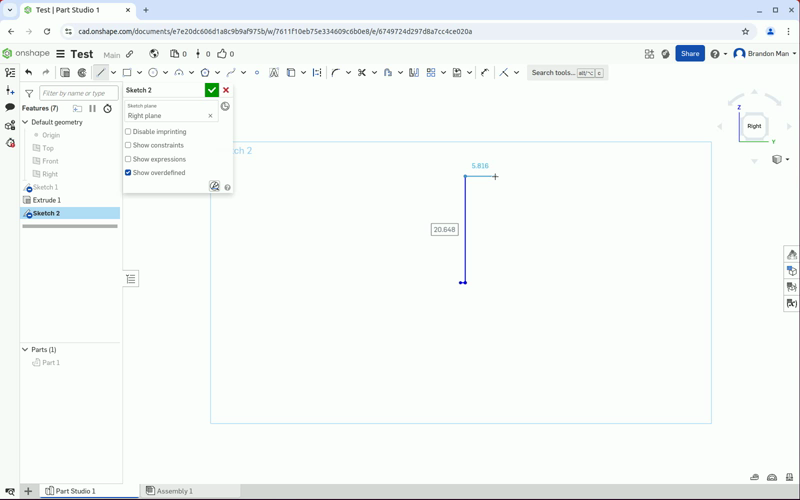
mouse_move(460, 176)
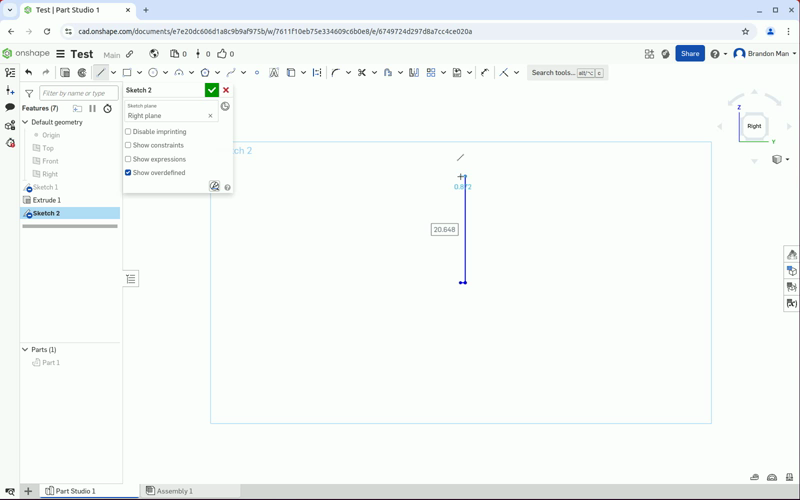
scroll(6)
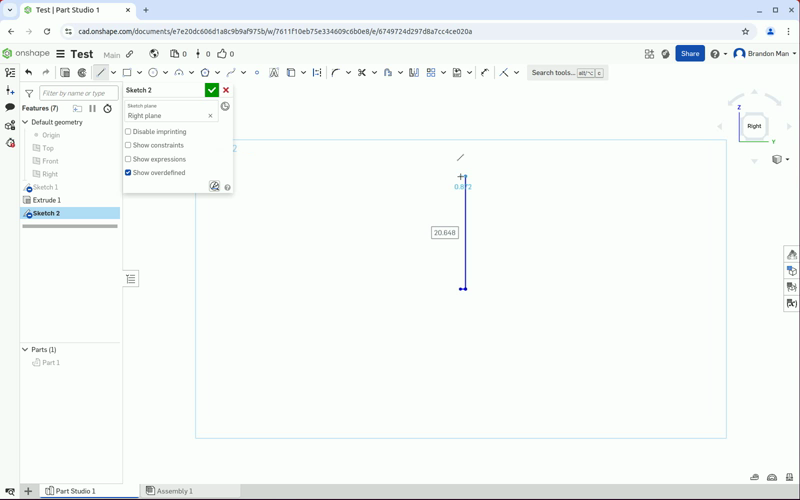
scroll(6)
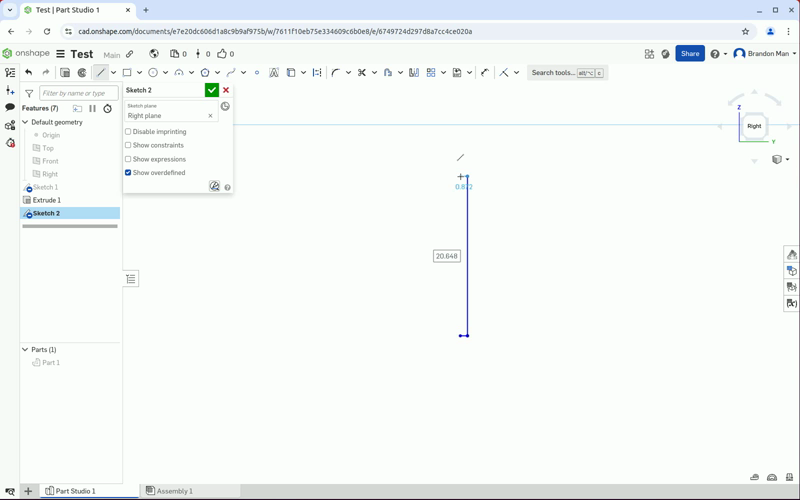
scroll(6)
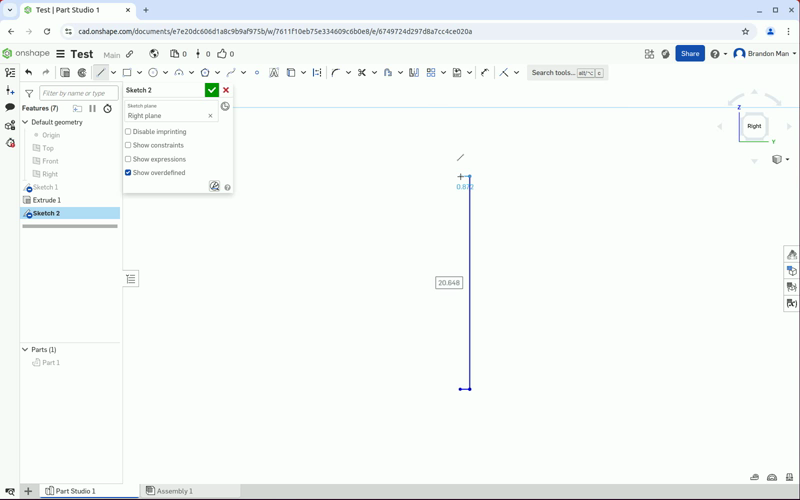
scroll(6)
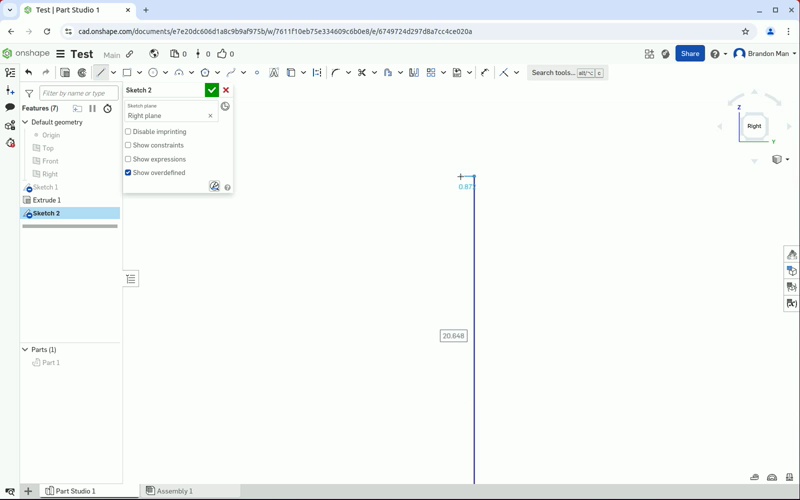
scroll(6)
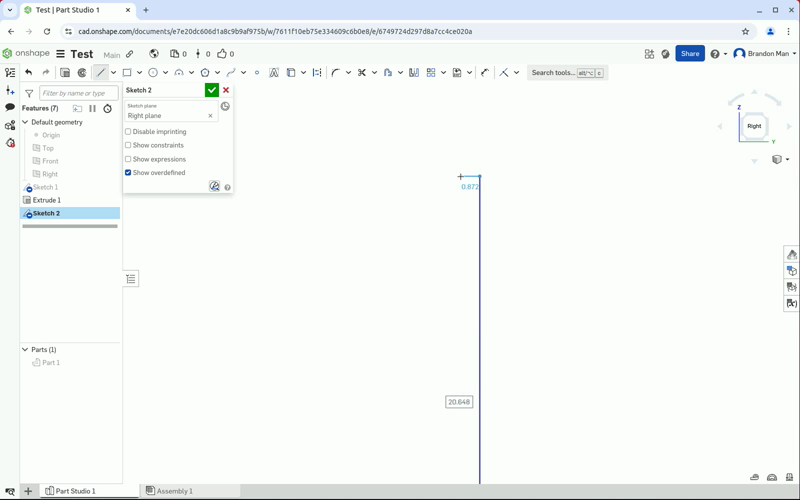
scroll(6)
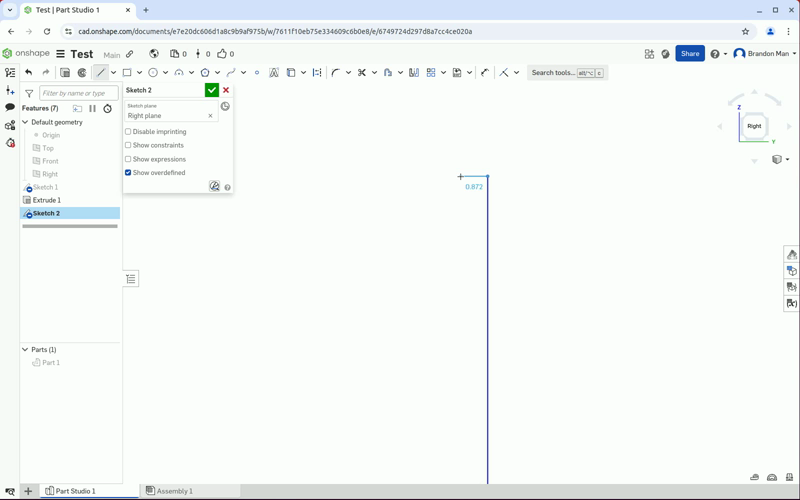
scroll(6)
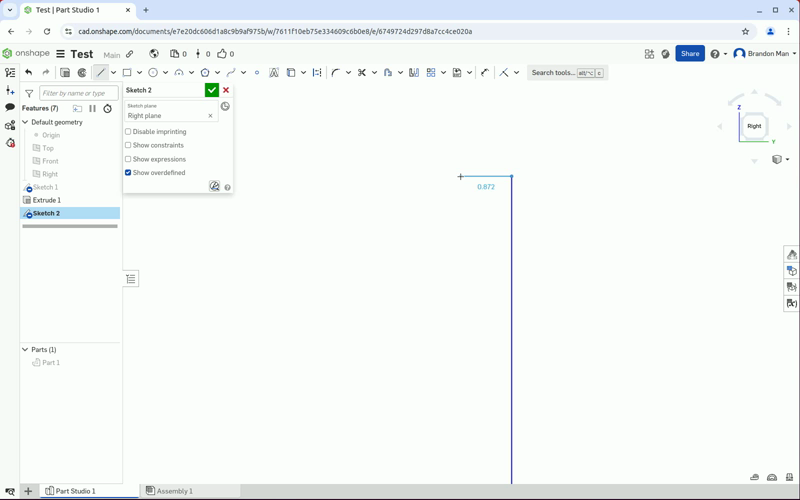
click(460, 176)
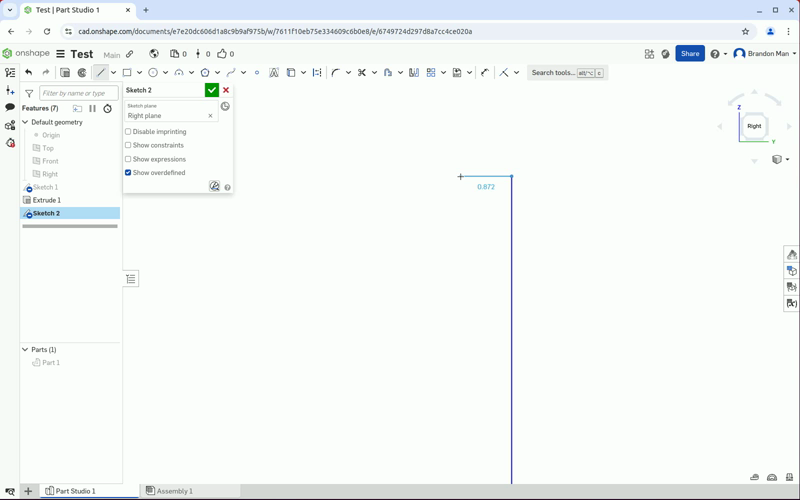
scroll(-6)
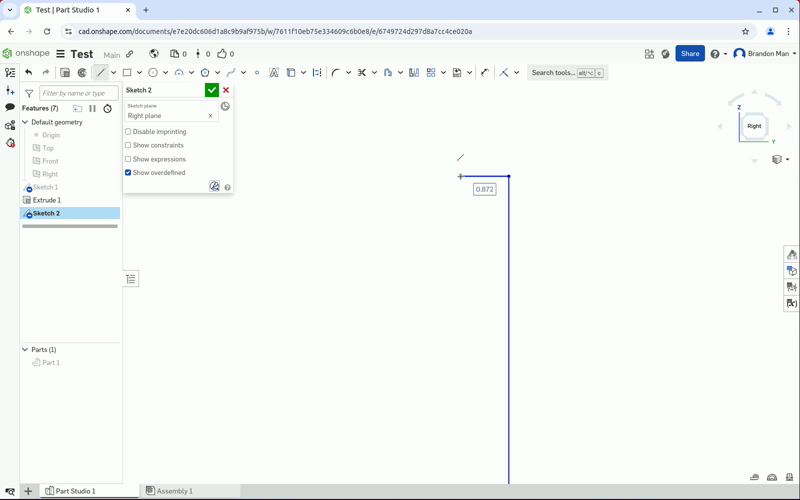
scroll(-6)
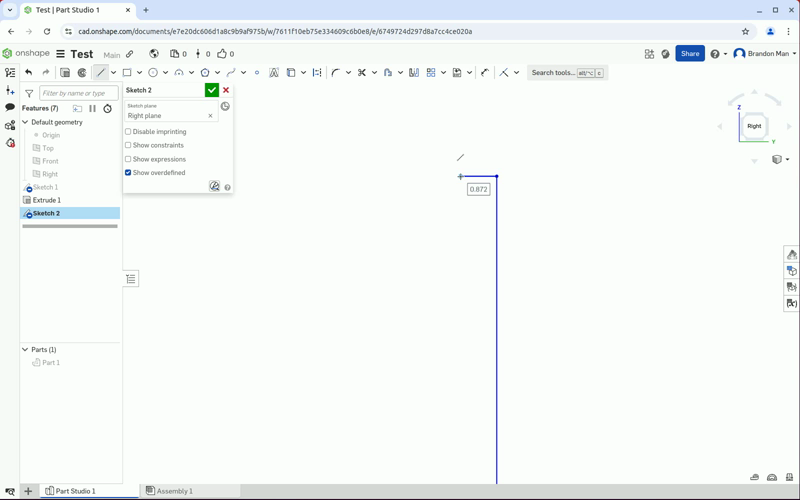
scroll(-6)
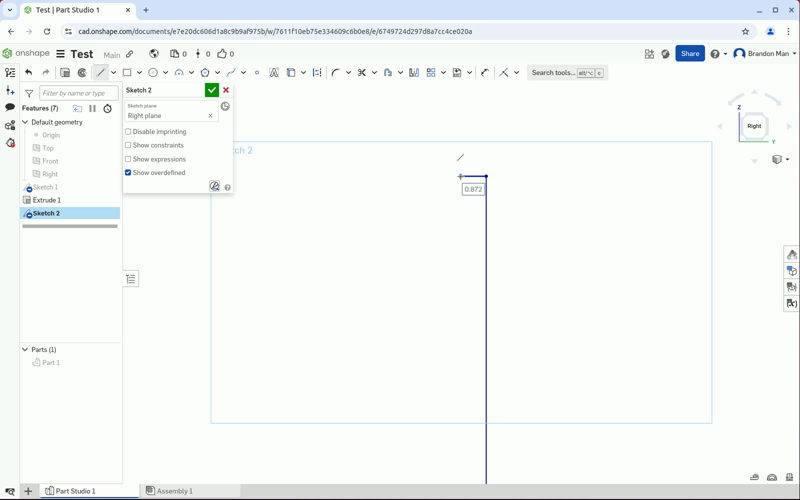
scroll(-6)
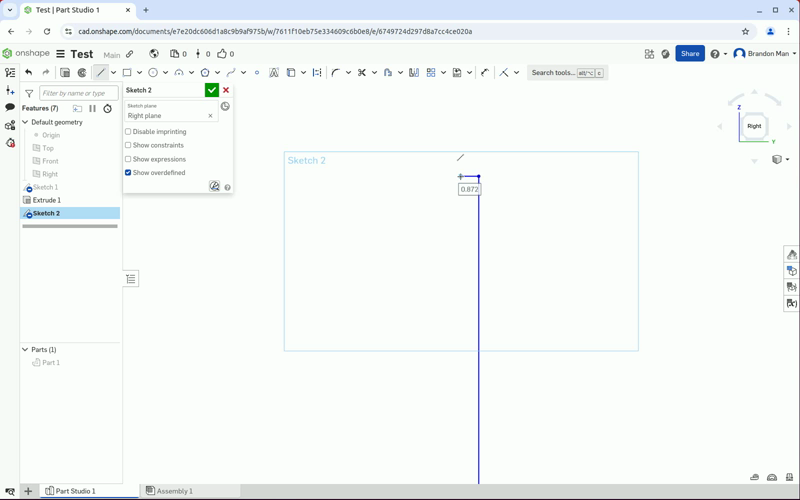
scroll(-6)
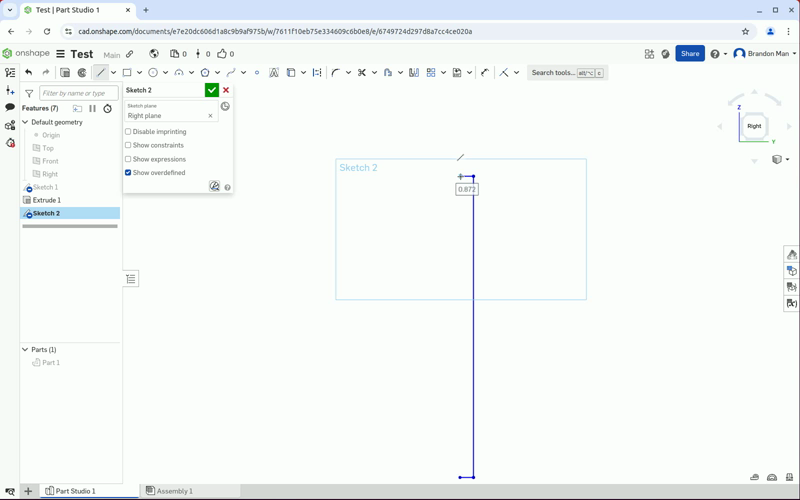
scroll(-6)
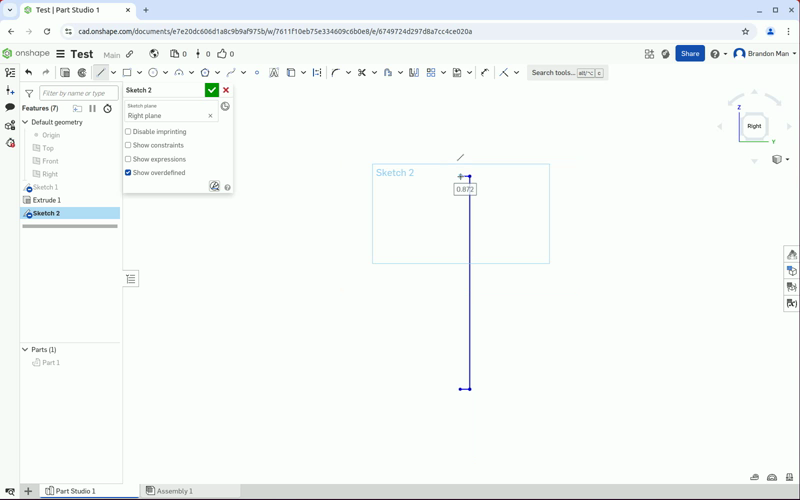
scroll(-6)
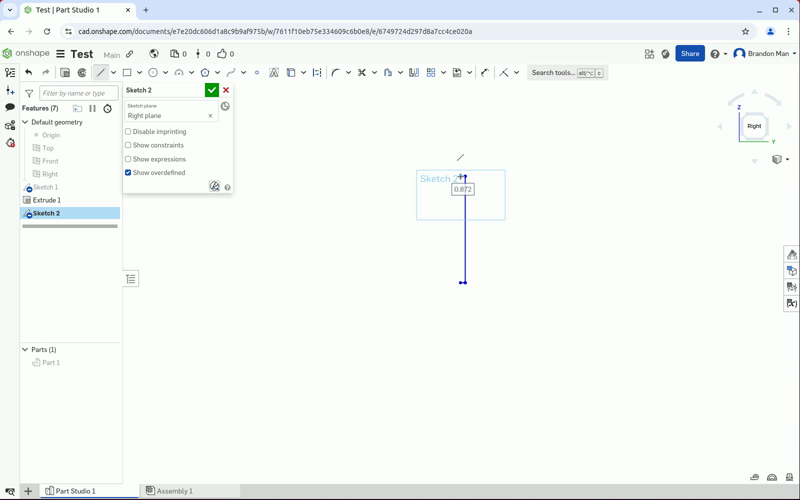
key_up(shift)
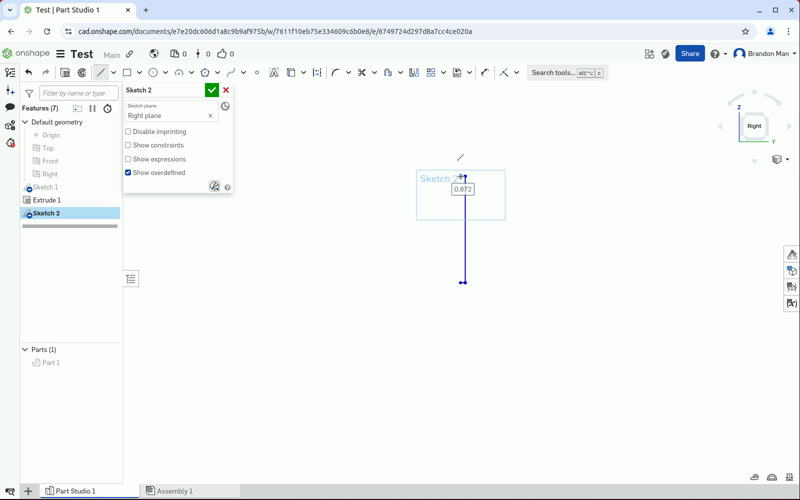
key_down(shift)
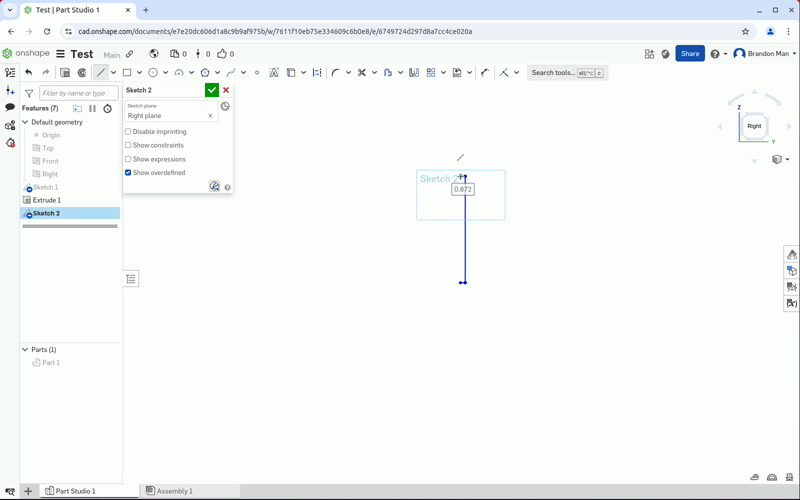
mouse_move(460, 282)
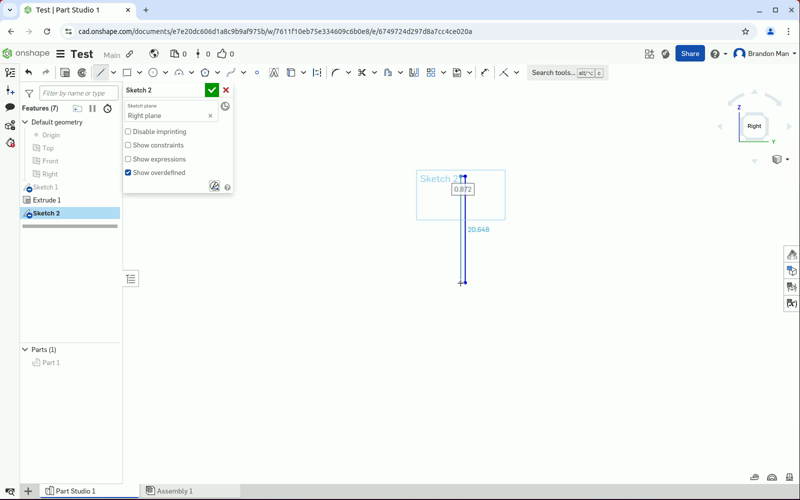
key_up(shift)
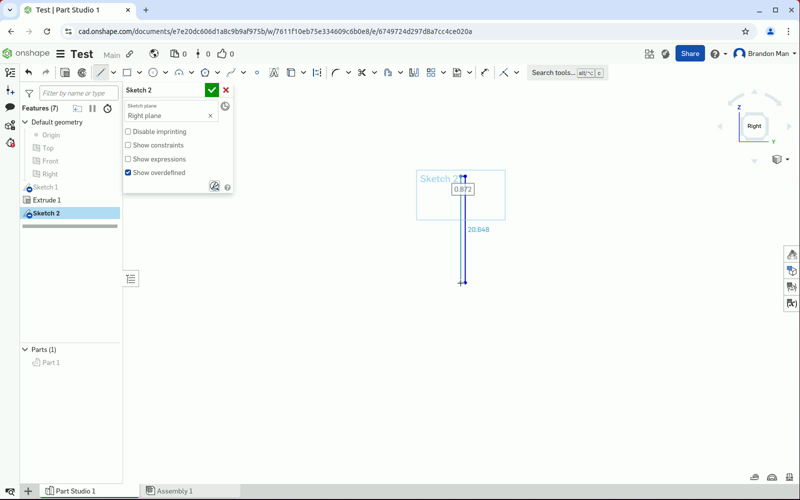
click(460, 282)
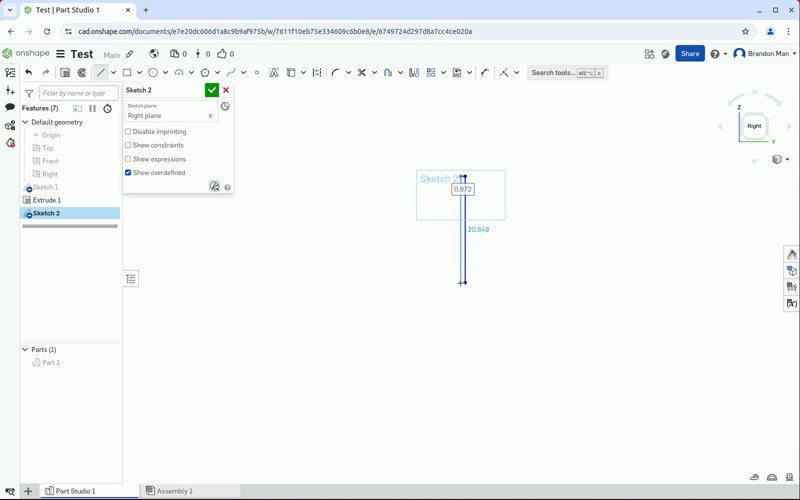
key(esc)
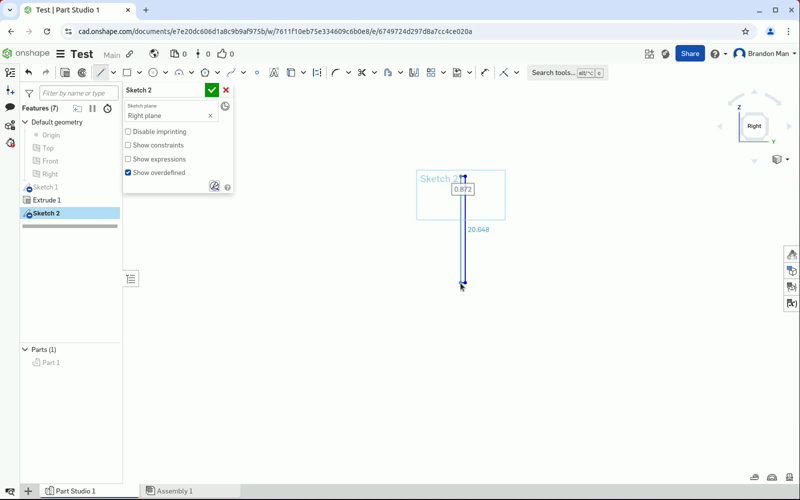
mouse_move(463, 193)
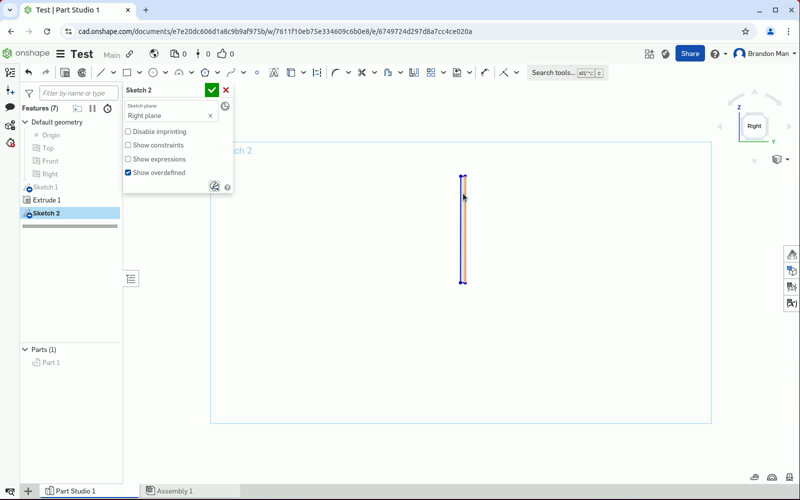
scroll(6)
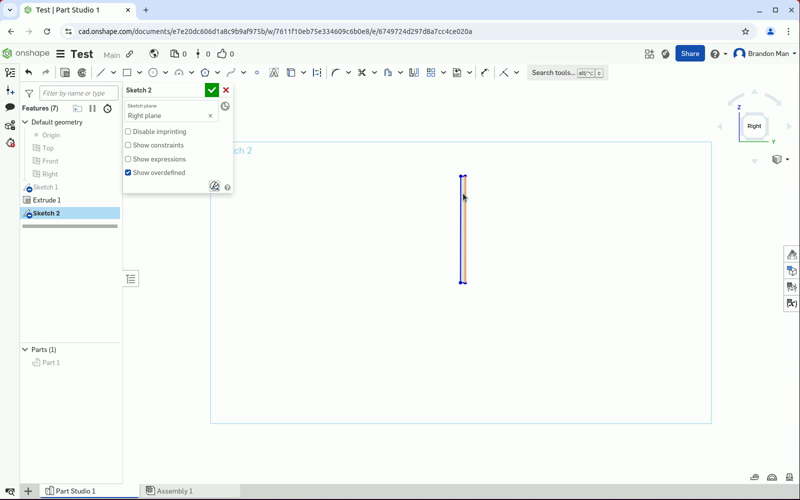
scroll(6)
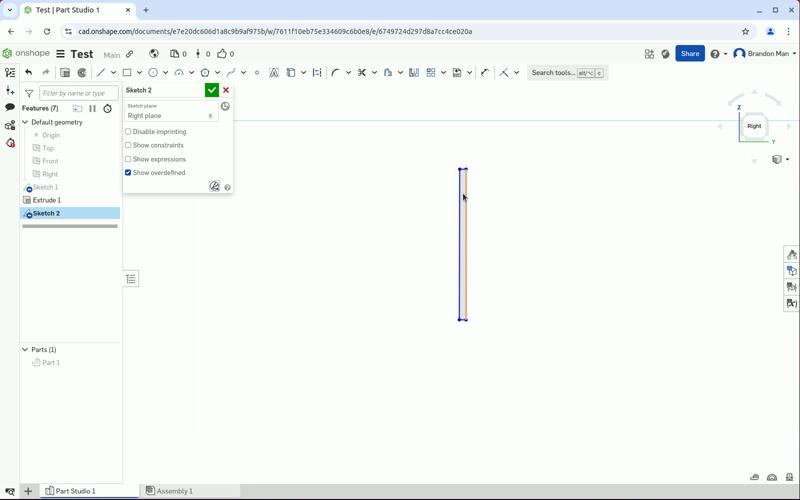
scroll(6)
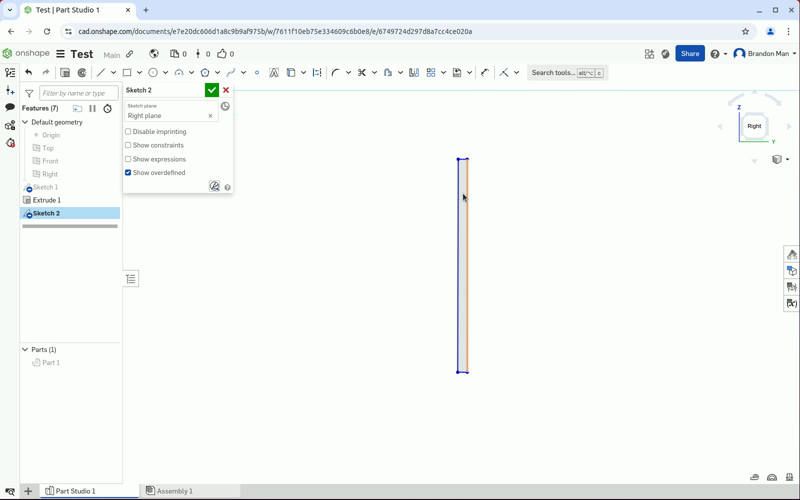
scroll(6)
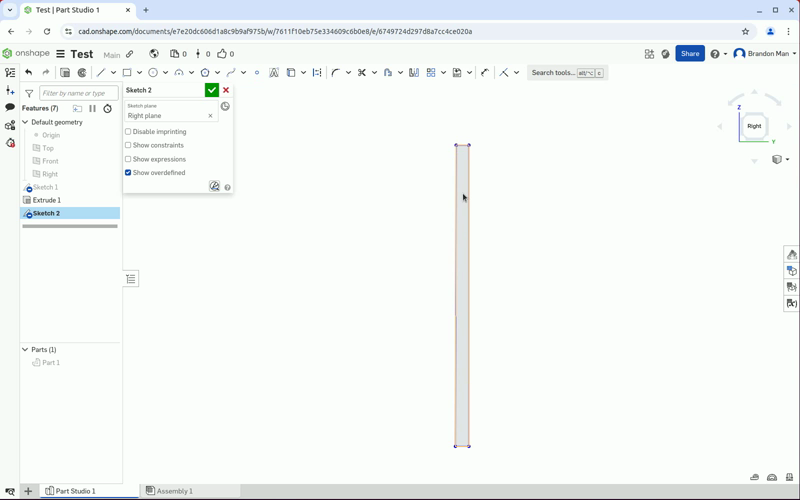
scroll(6)
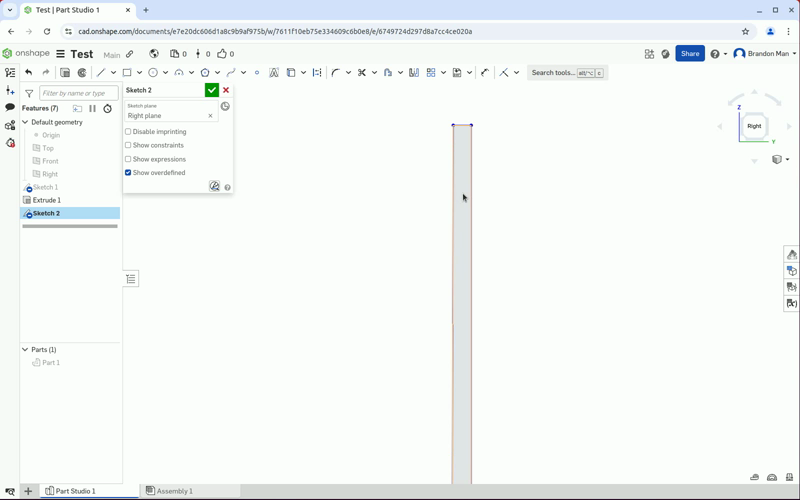
scroll(6)
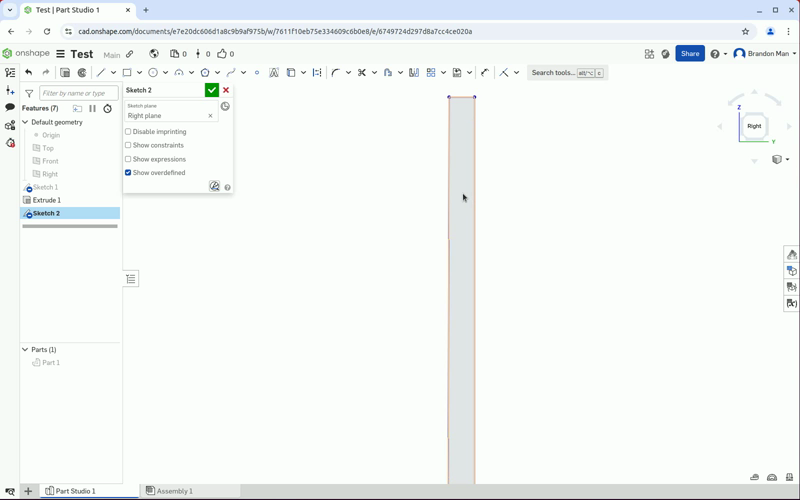
scroll(6)
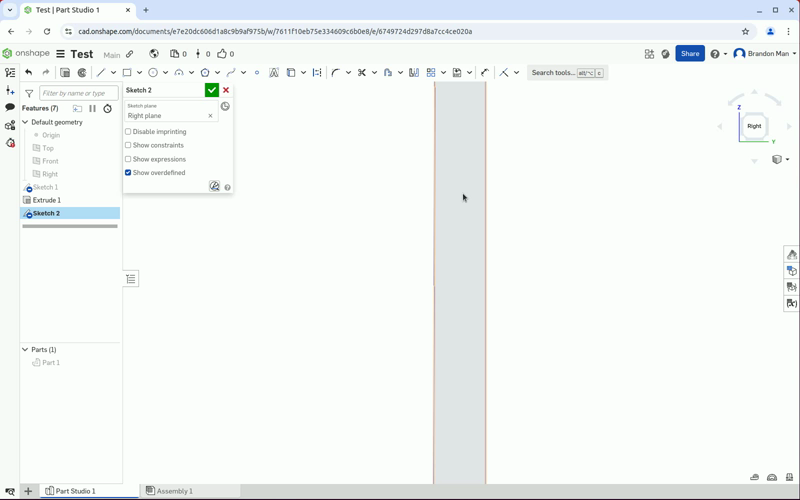
click(463, 193)
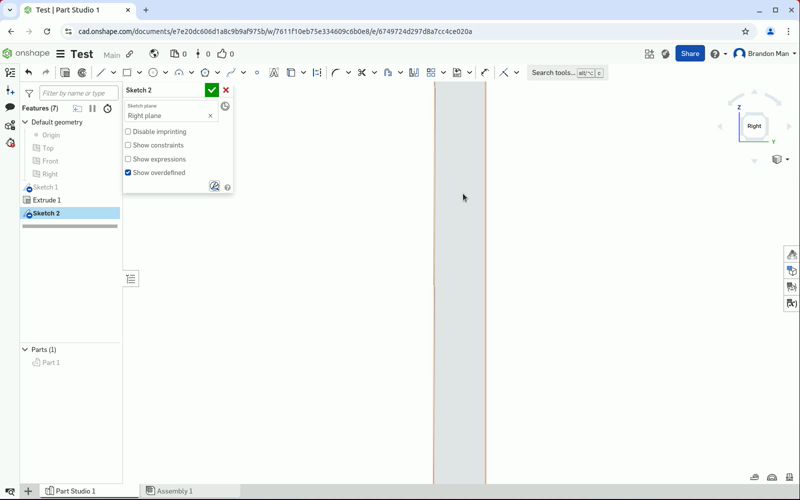
scroll(-6)
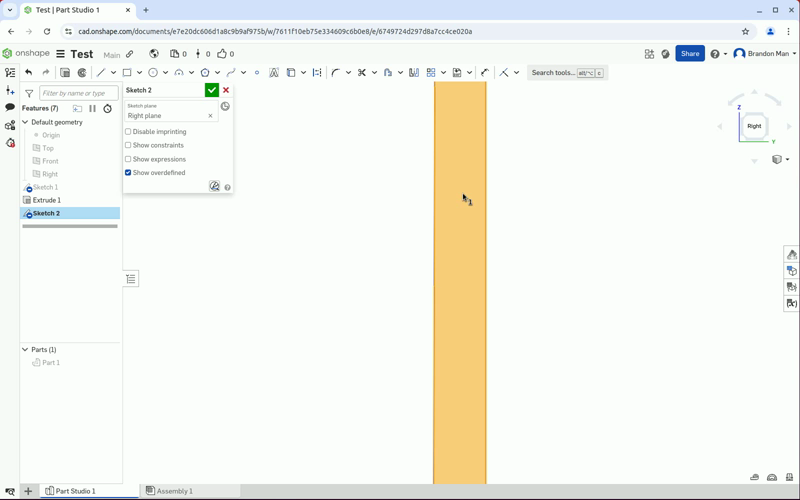
scroll(-6)
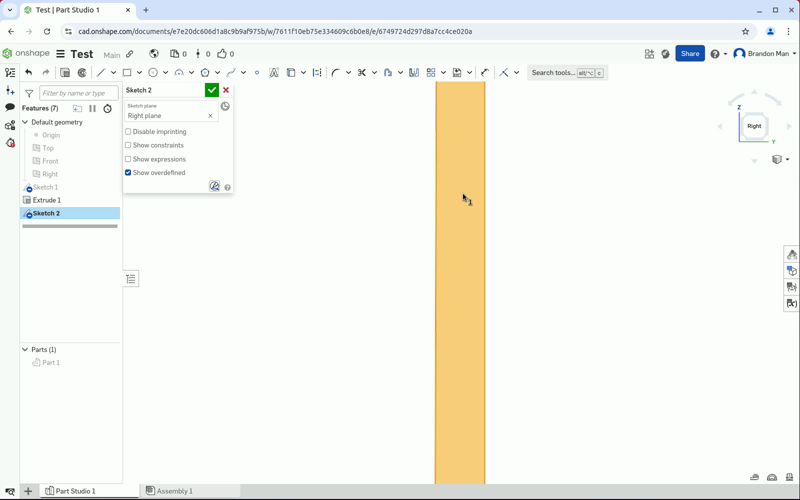
scroll(-6)
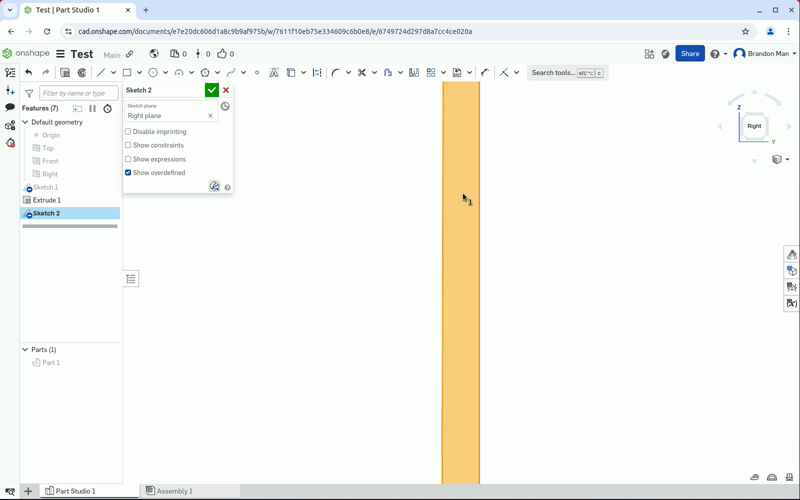
scroll(-6)
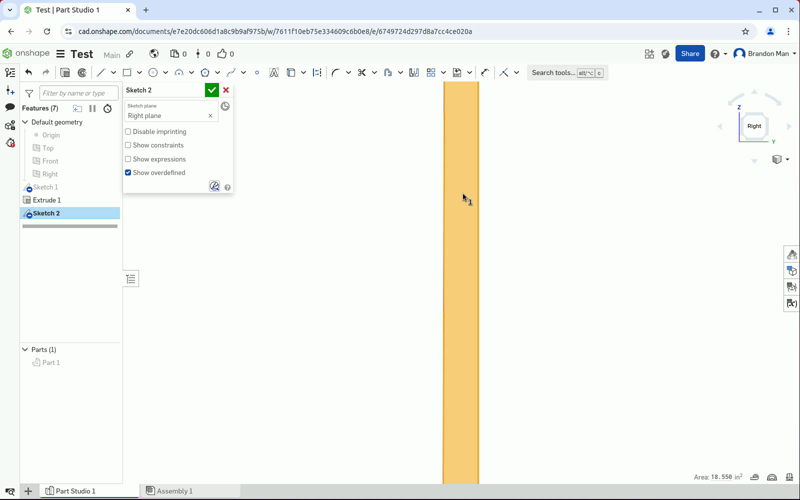
scroll(-6)
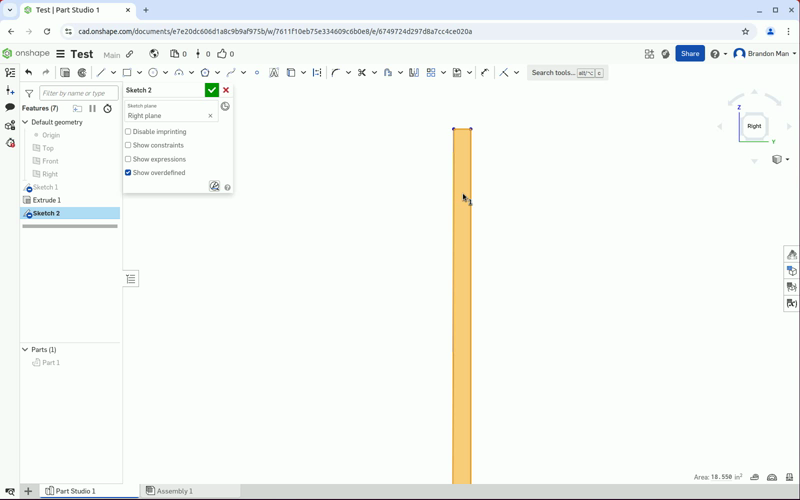
scroll(-6)
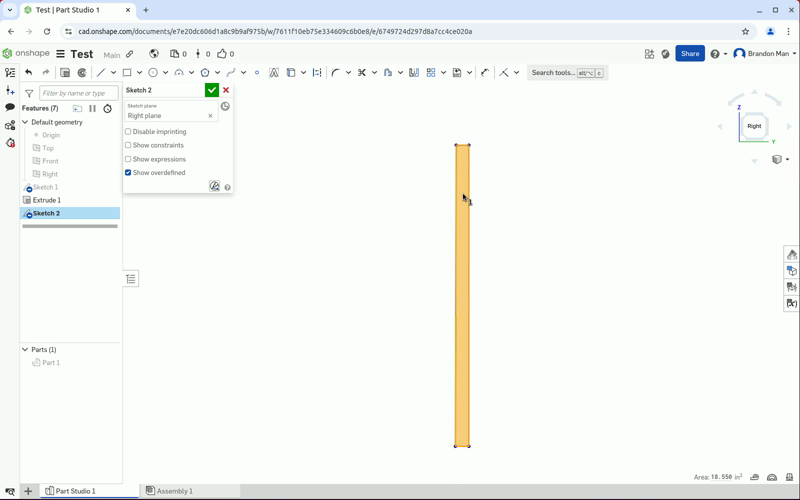
scroll(-6)
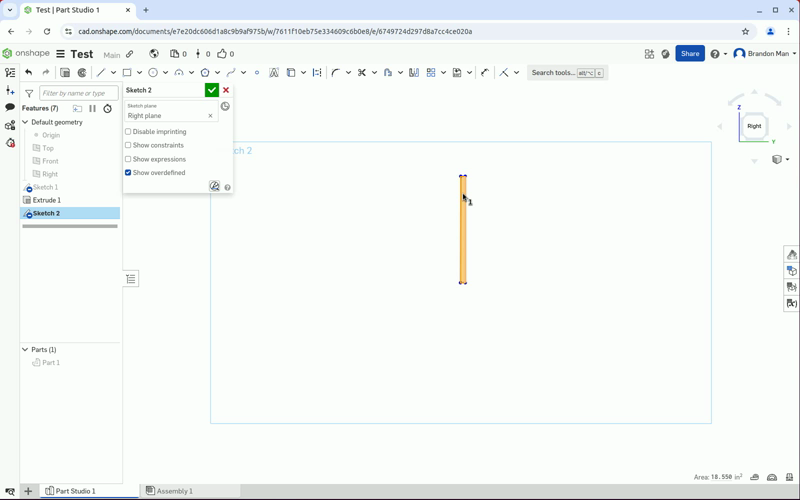
mouse_move(73, 352)
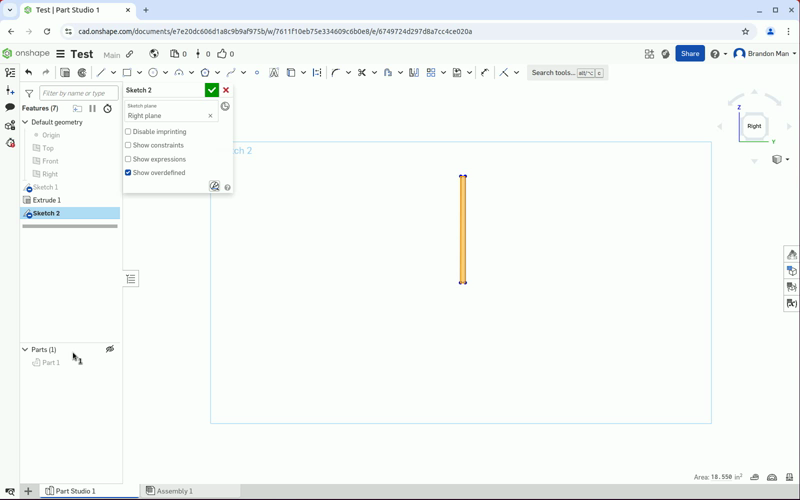
key(shift+y)
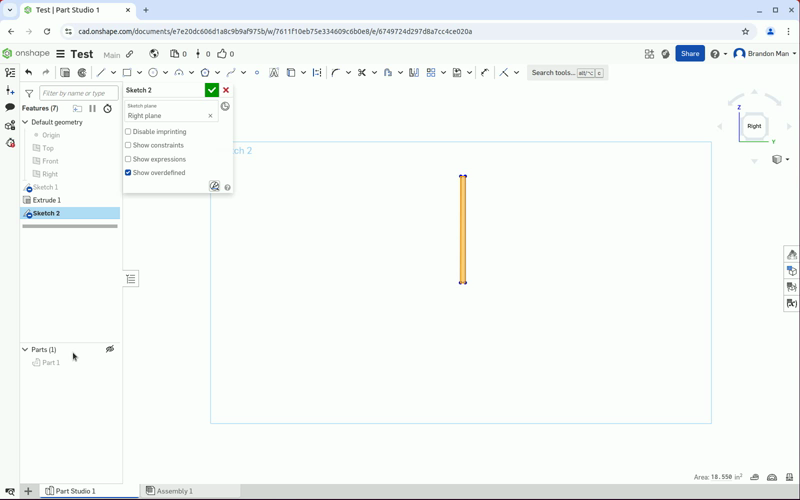
key(shift+e)
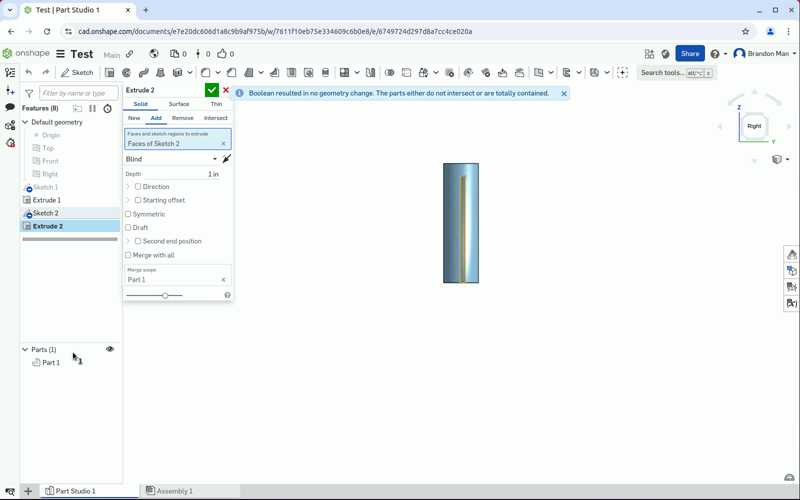
mouse_move(143, 106)
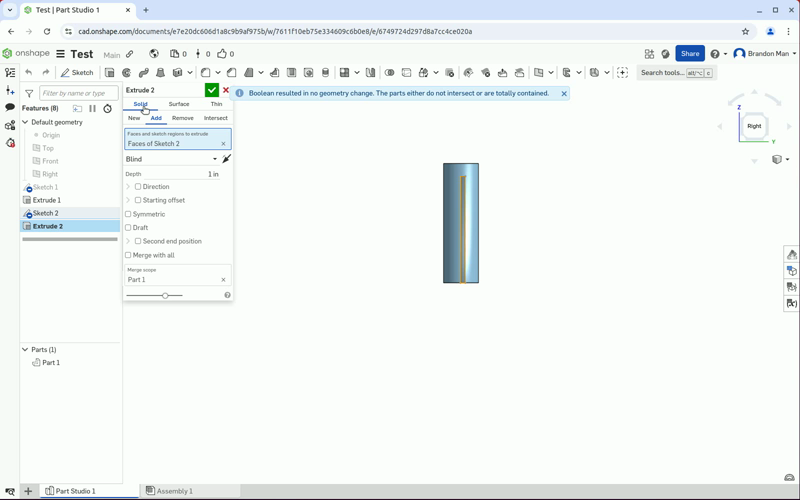
click(143, 106)
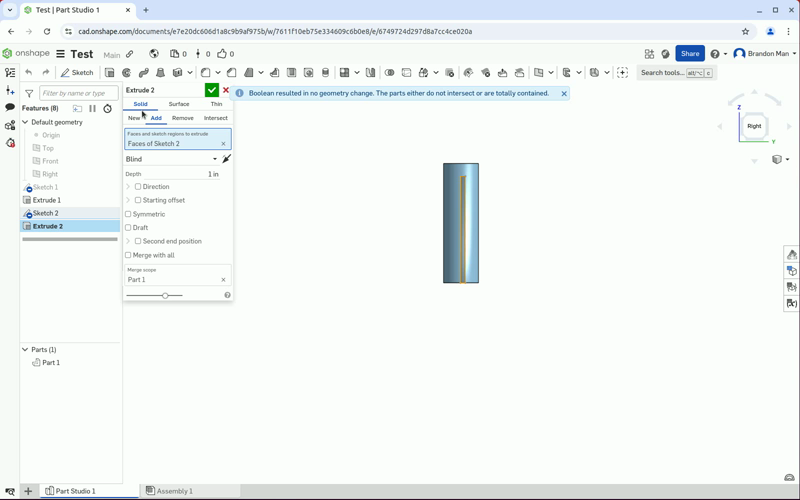
mouse_move(137, 120)
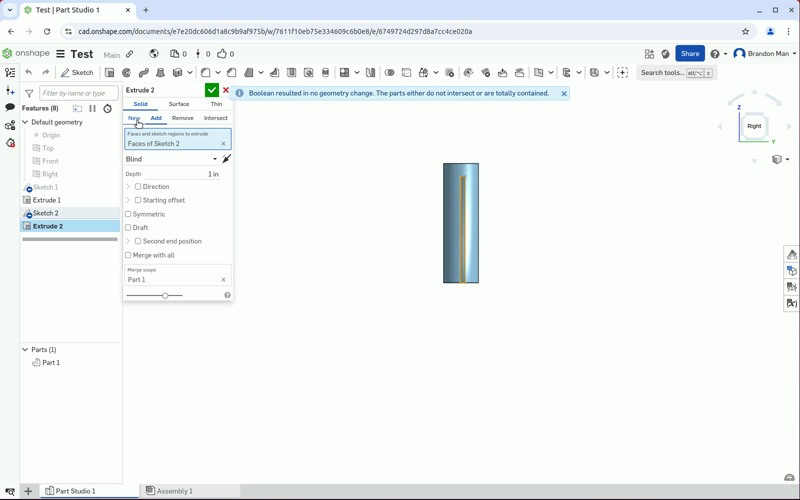
click(137, 120)
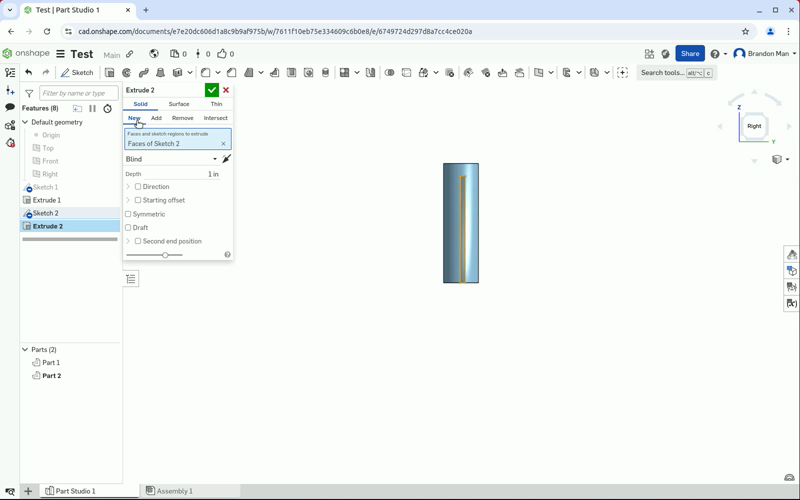
key(tab, 4)
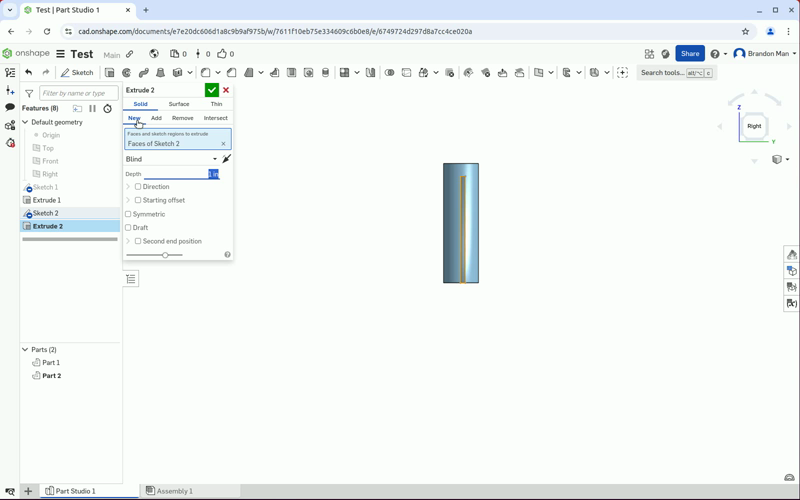
text(12.276)
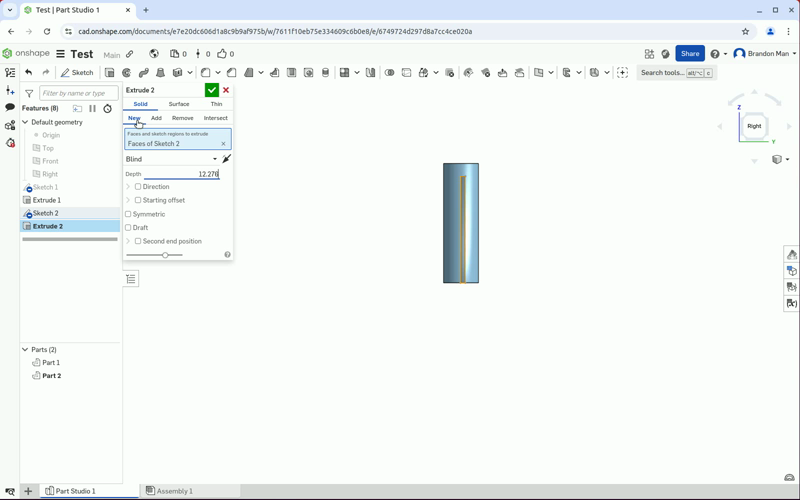
key(enter)
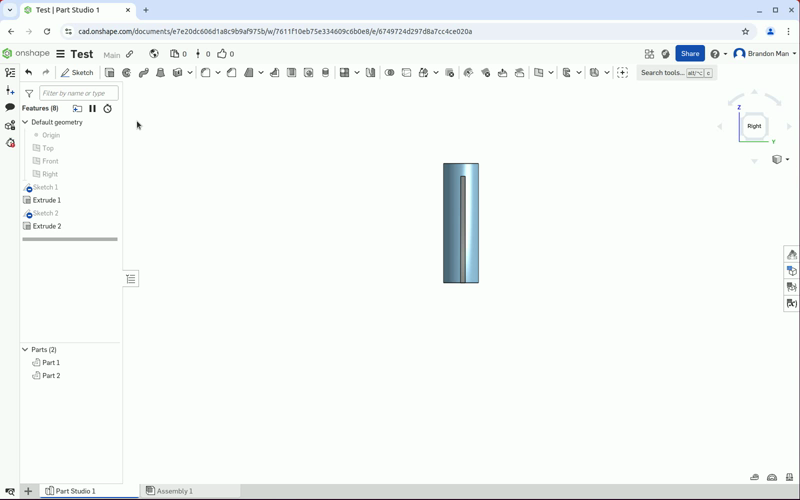
key(shift+h)
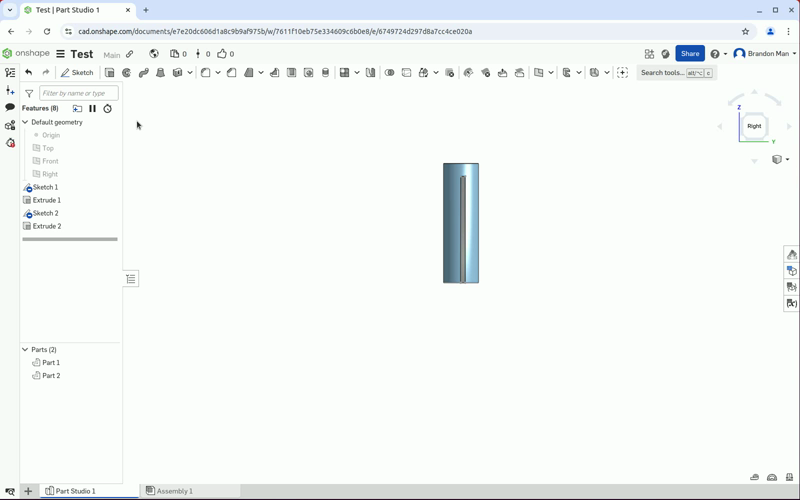
key(shift+h)
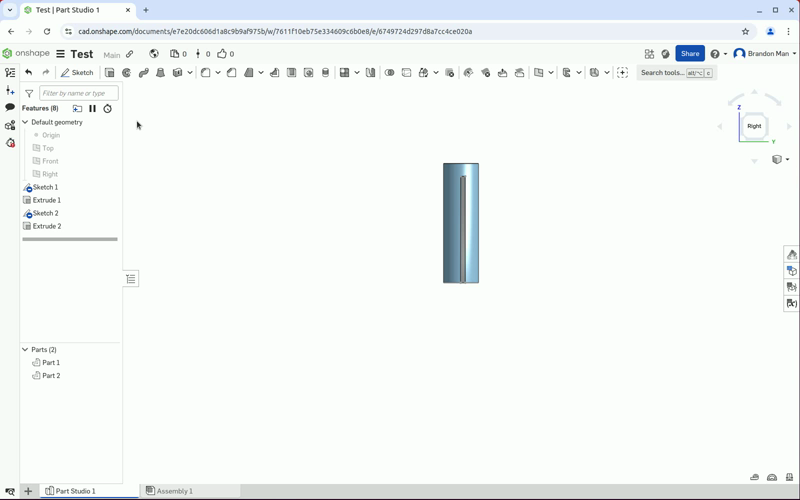
key(shift+7)
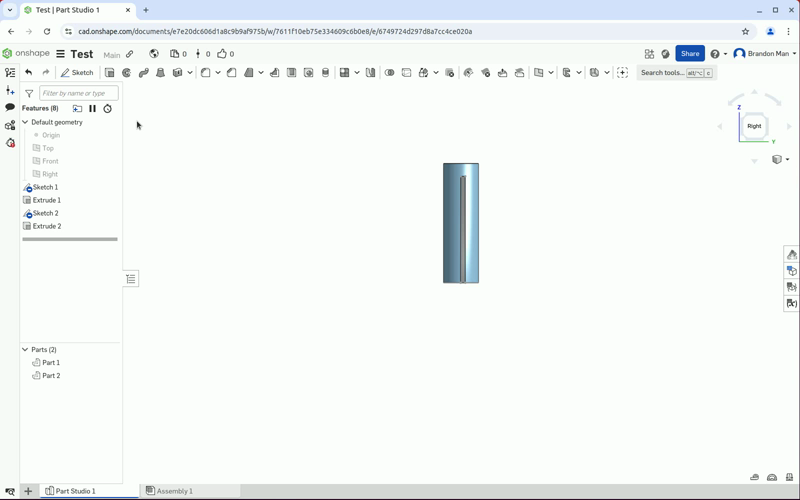
key(right, 2)
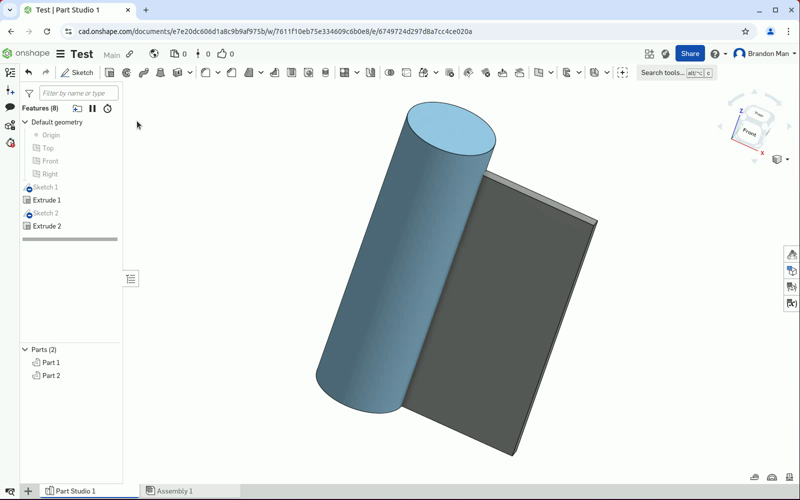
key(down, 2)
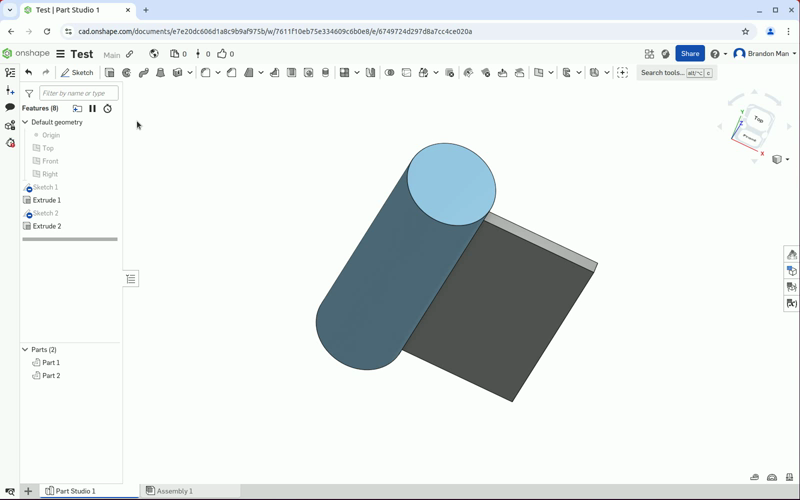
key(up, 2)
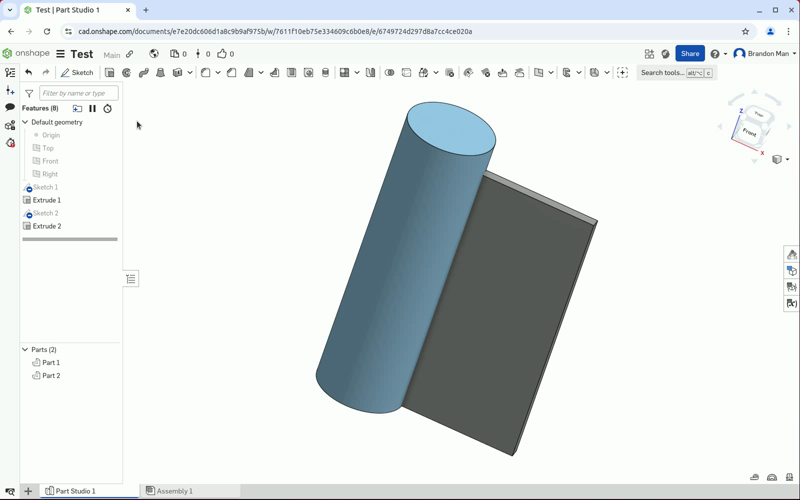
key(left, 2)
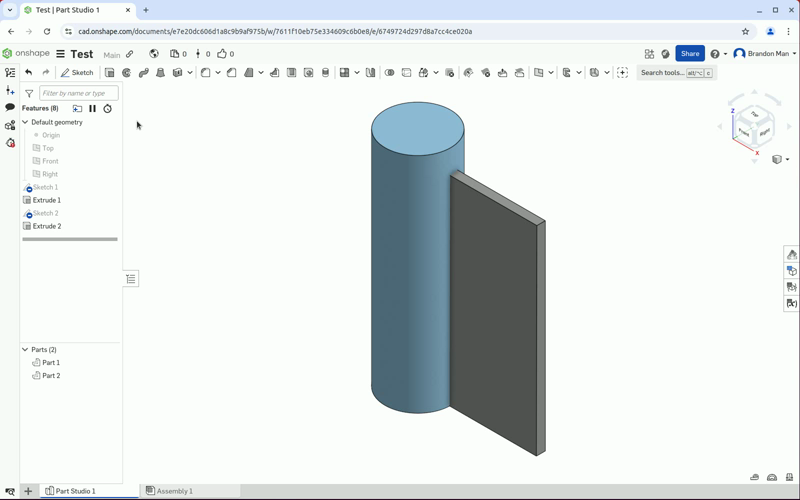
mouse_move(73, 189)
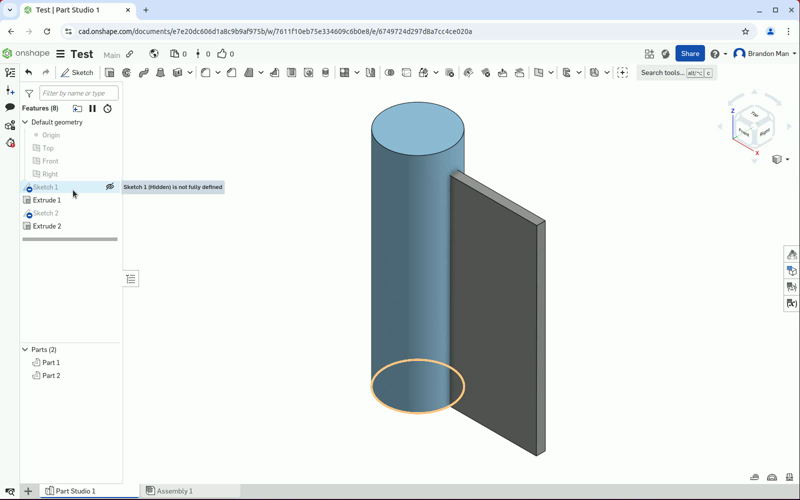
click(73, 189)